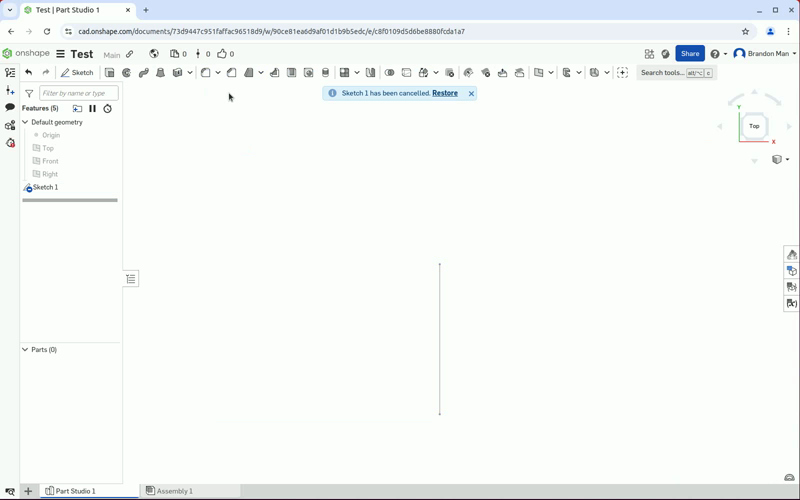
key(shift+h)
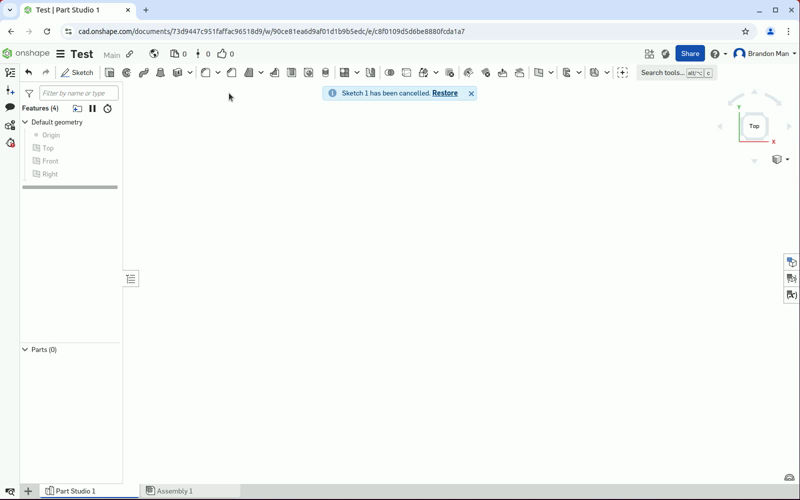
mouse_move(73, 352)
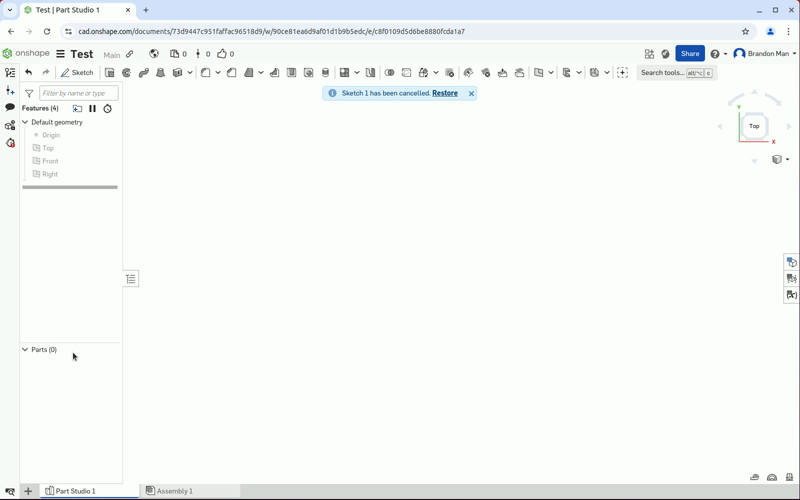
key(y)
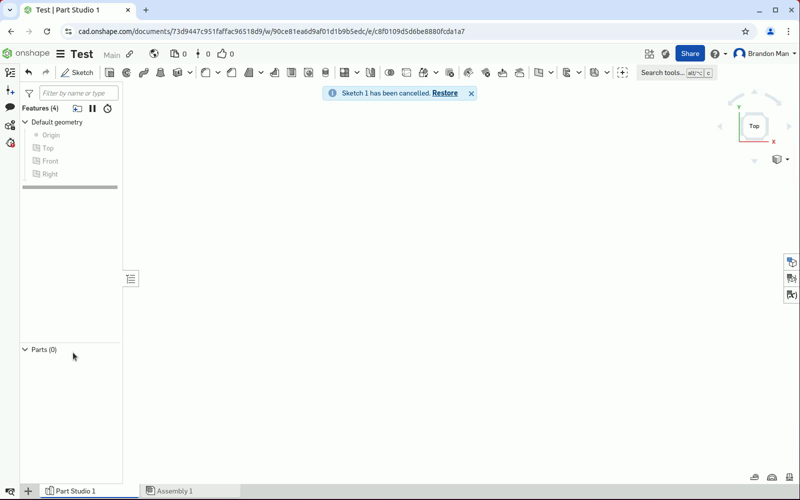
key(shift+p)
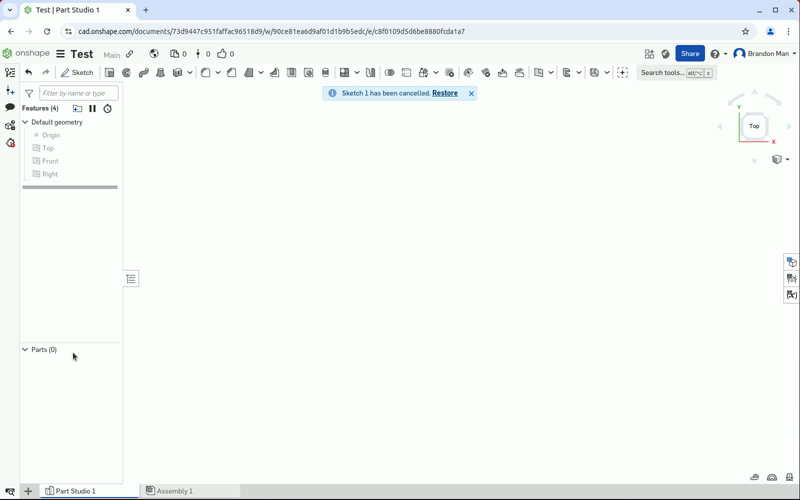
key(space)
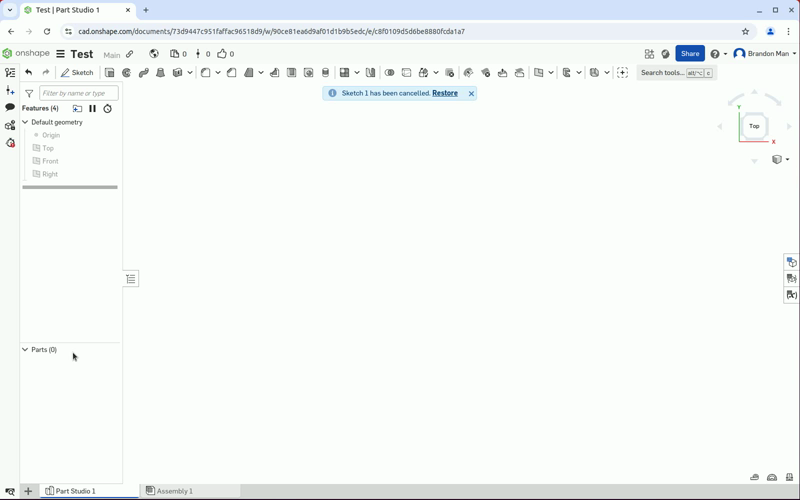
key_down(shift)
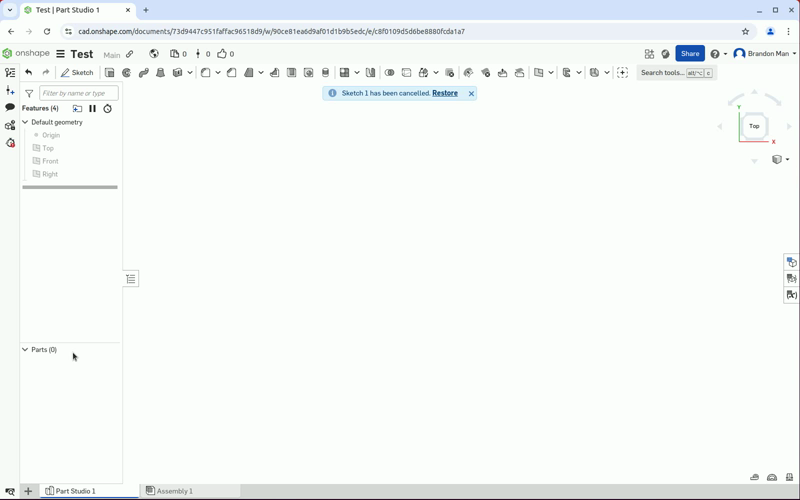
key(up)
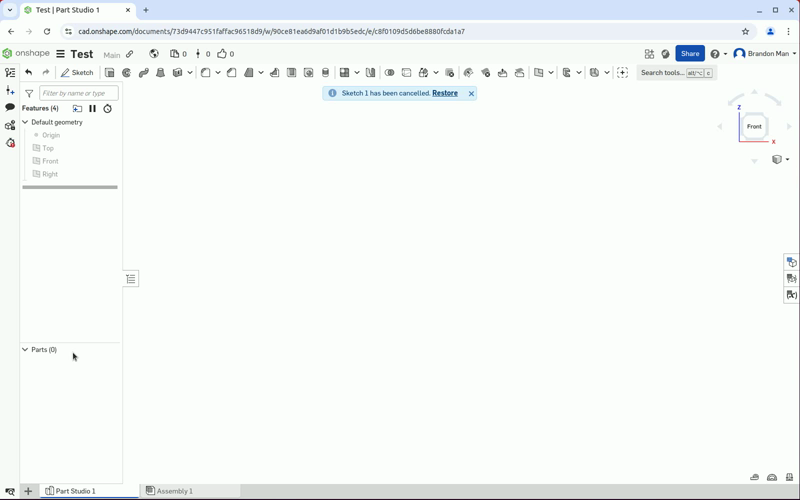
key_up(shift)
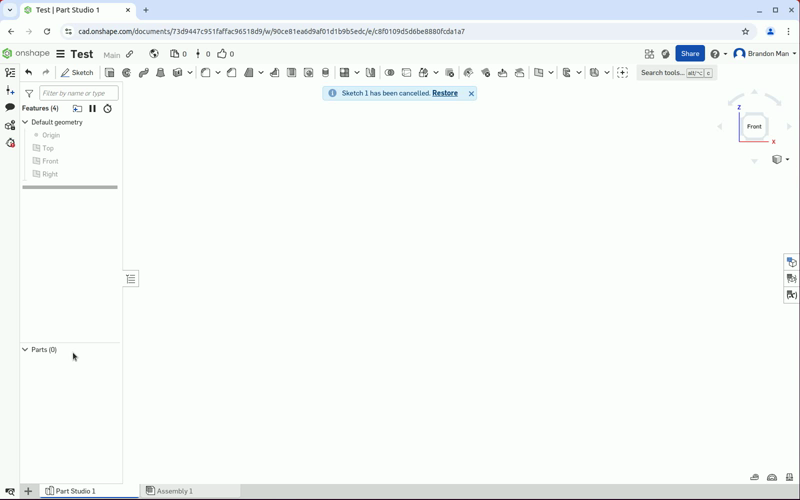
mouse_move(73, 352)
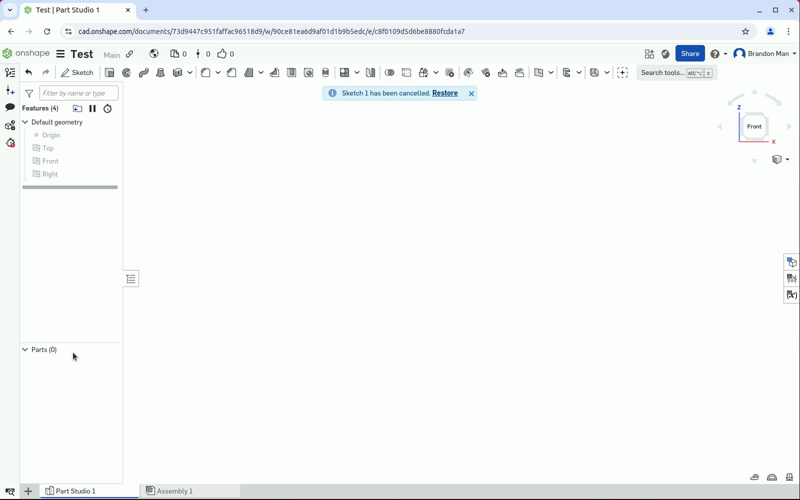
key(shift+y)
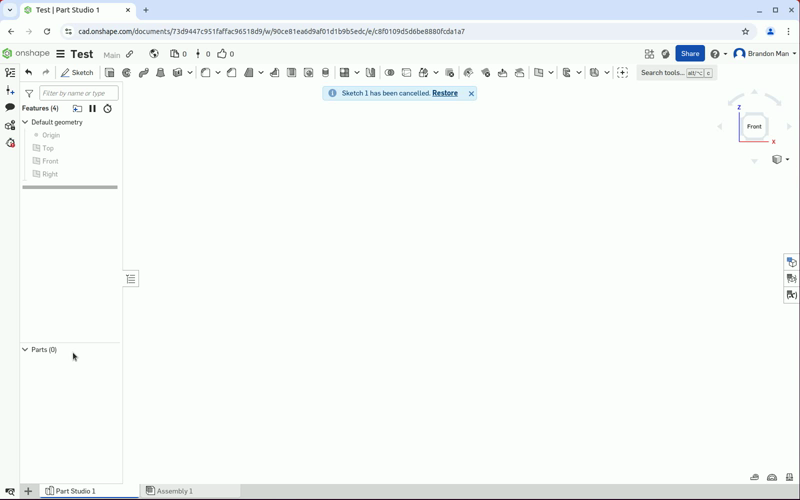
key(shift+s)
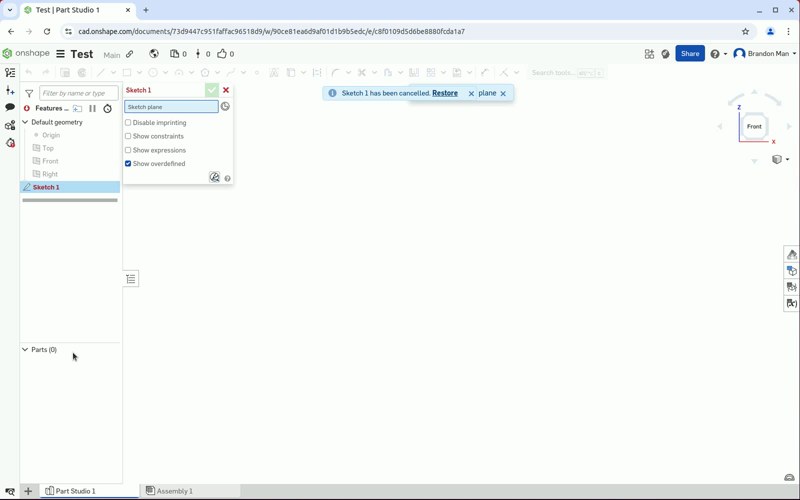
mouse_move(73, 163)
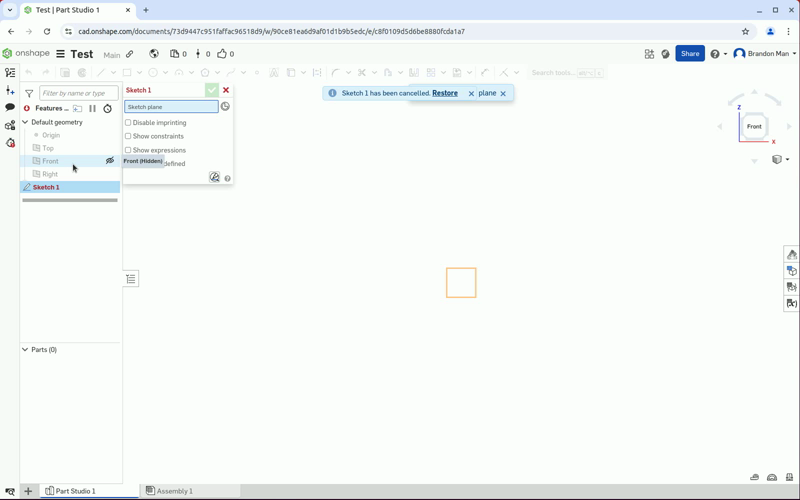
click(73, 163)
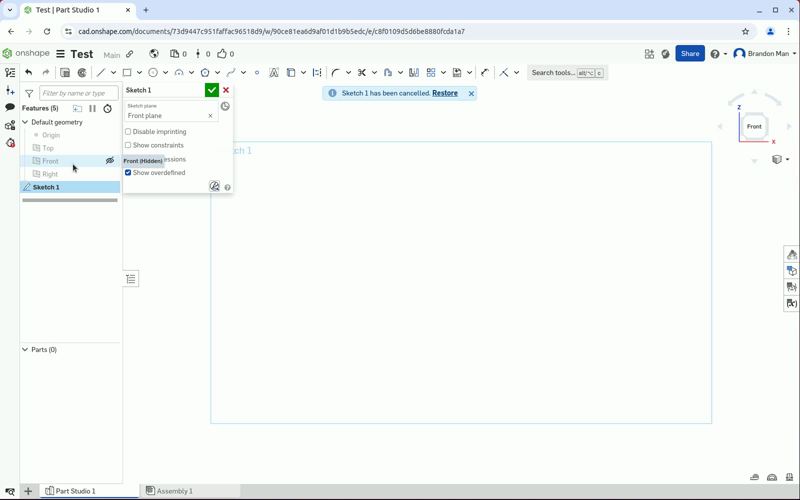
mouse_move(73, 352)
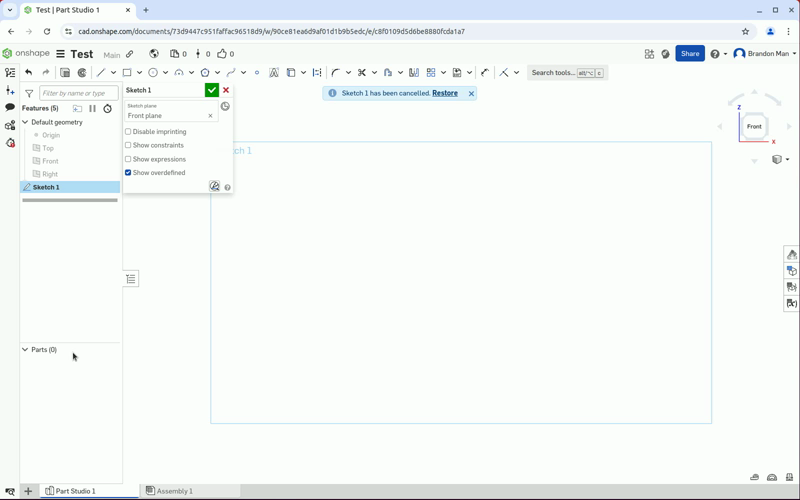
key(y)
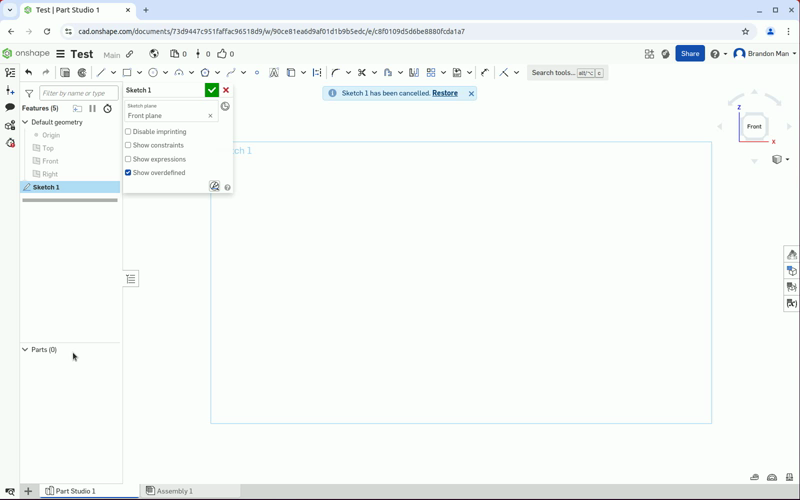
key(l)
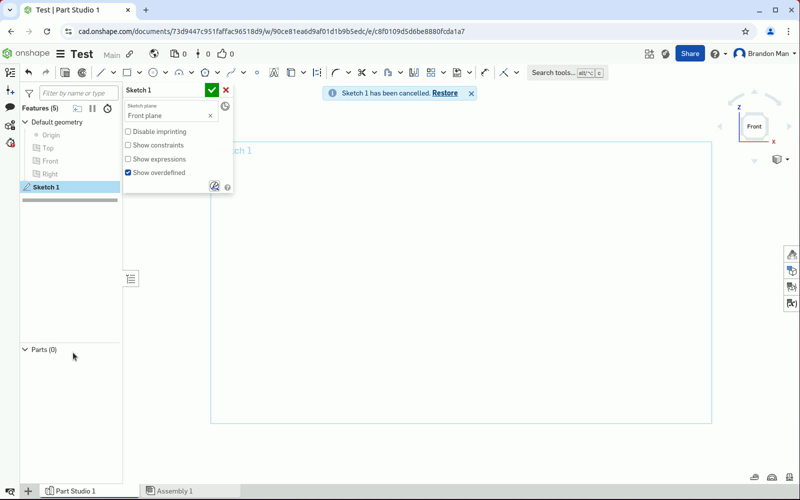
key_down(shift)
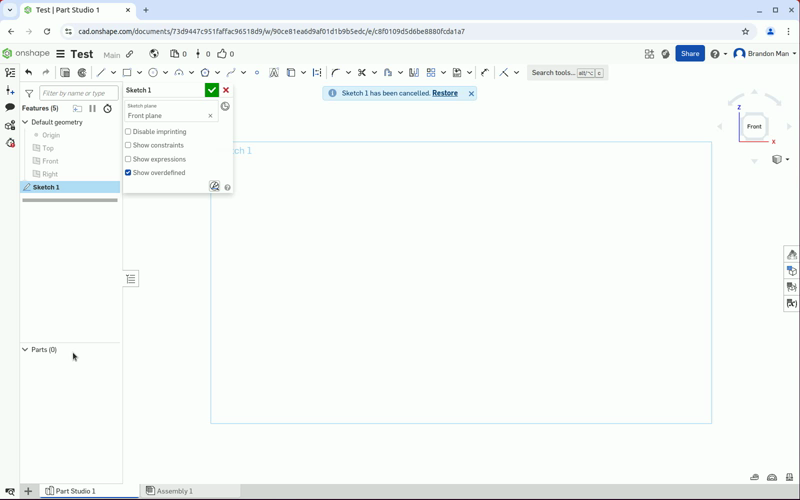
mouse_move(432, 282)
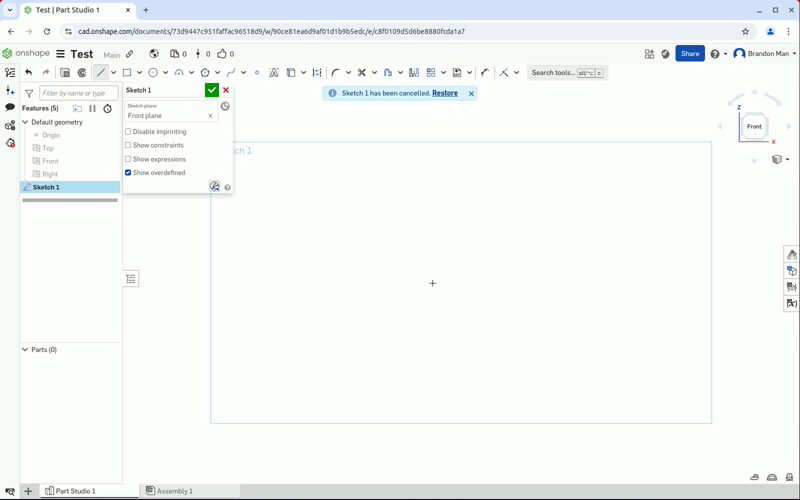
click(432, 282)
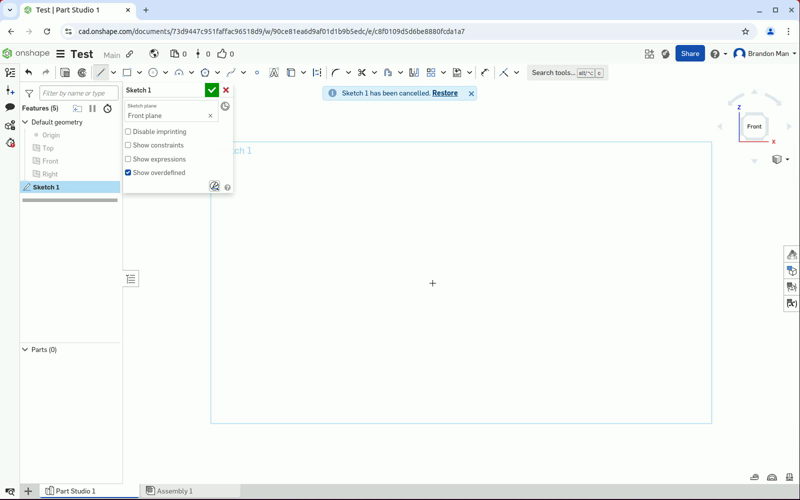
key_up(shift)
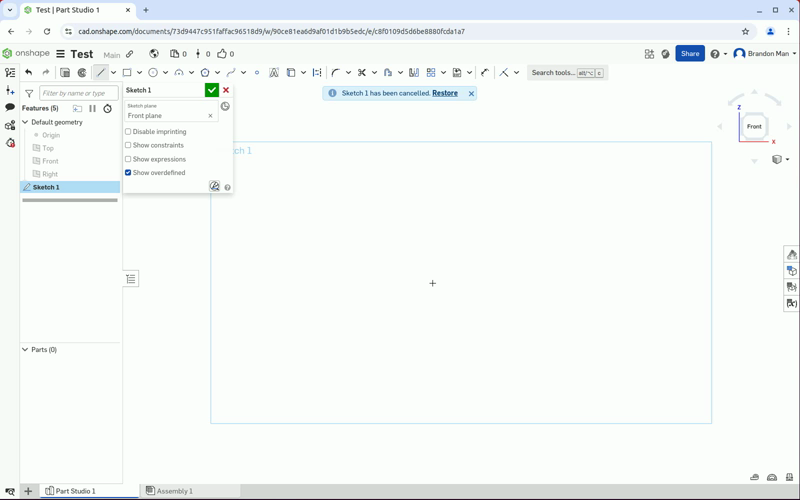
key_down(shift)
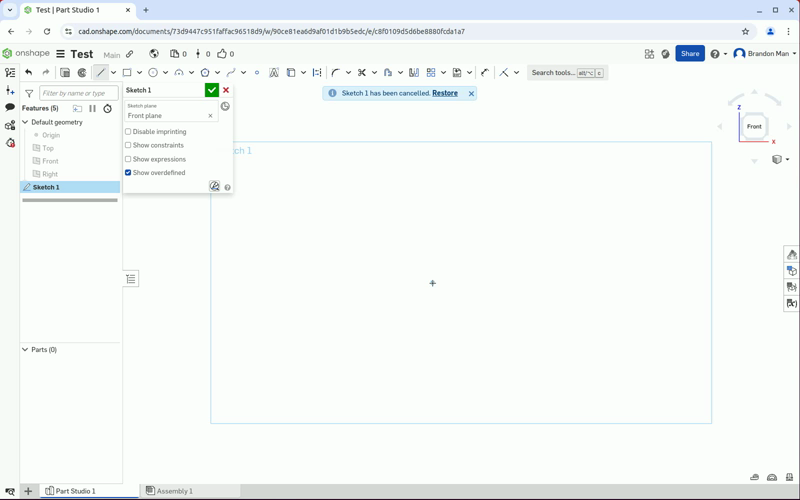
mouse_move(545, 282)
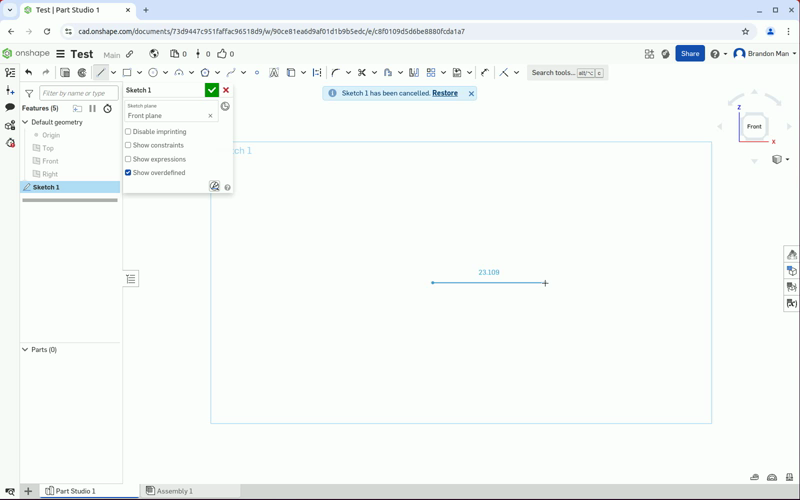
click(545, 282)
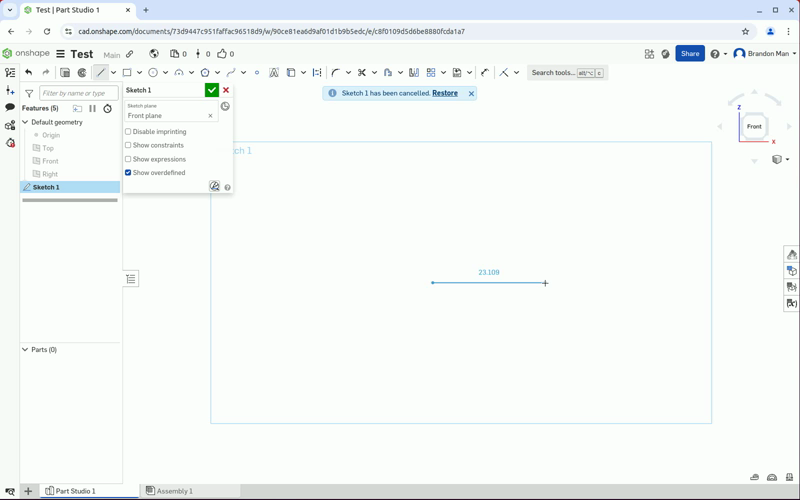
key_up(shift)
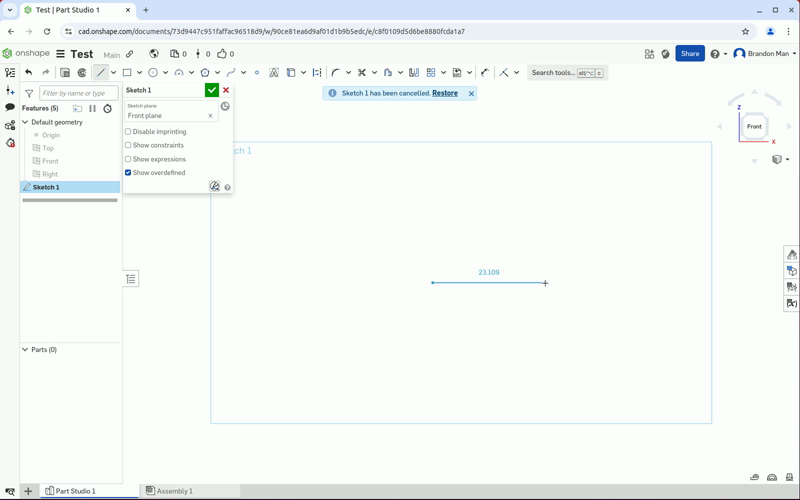
key_down(shift)
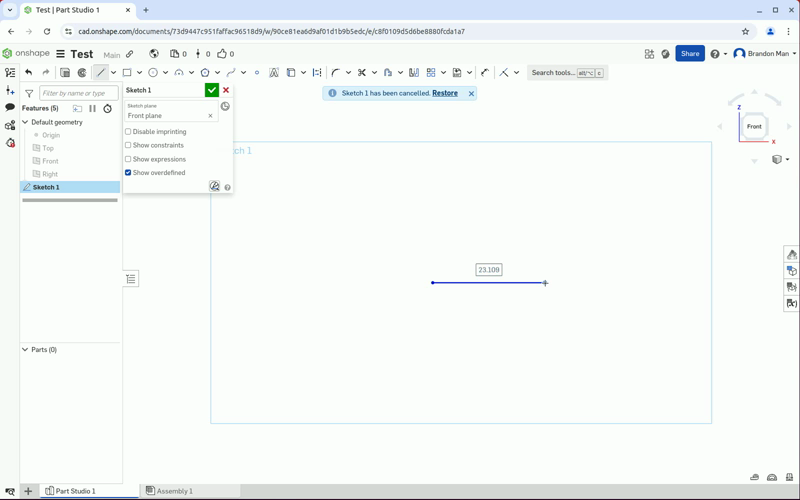
mouse_move(575, 282)
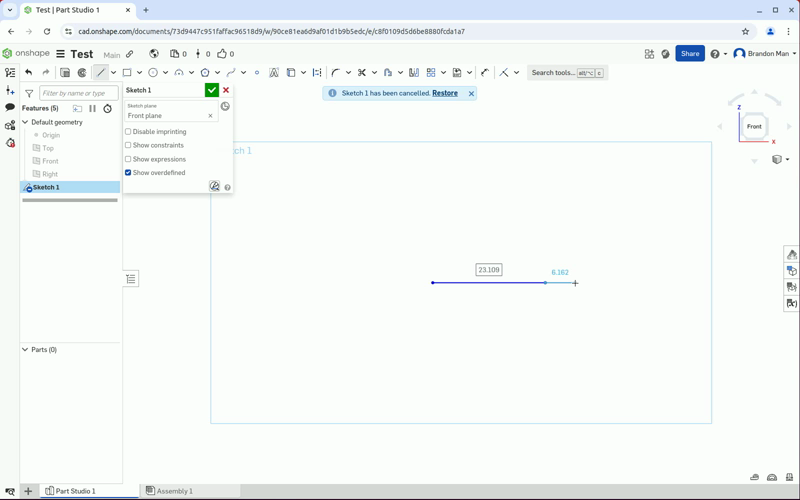
mouse_move(545, 226)
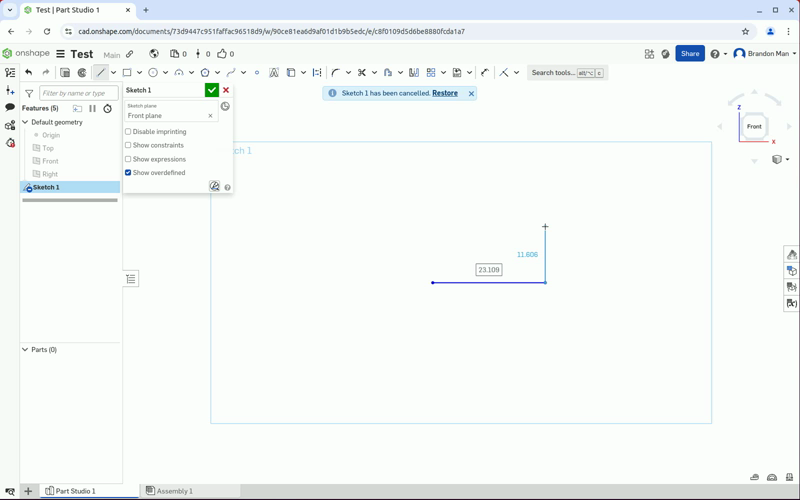
click(545, 226)
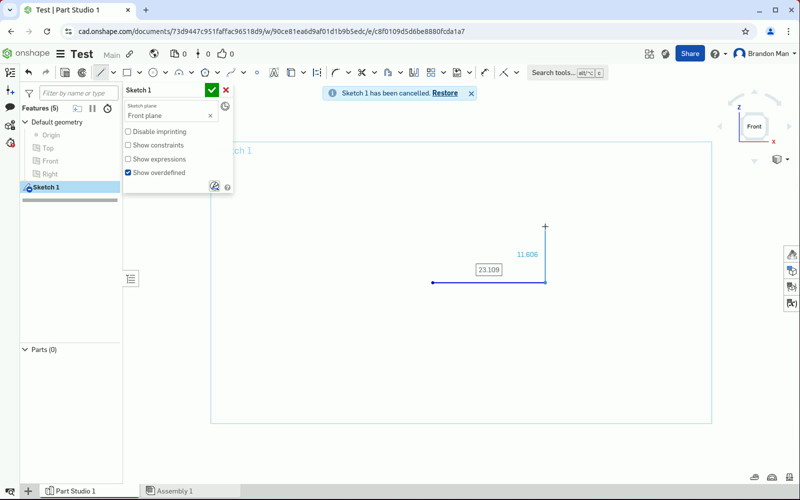
key_up(shift)
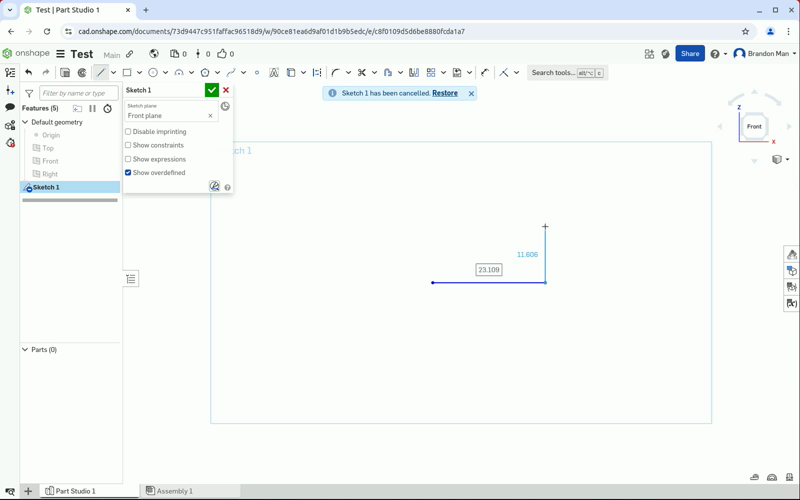
key_down(shift)
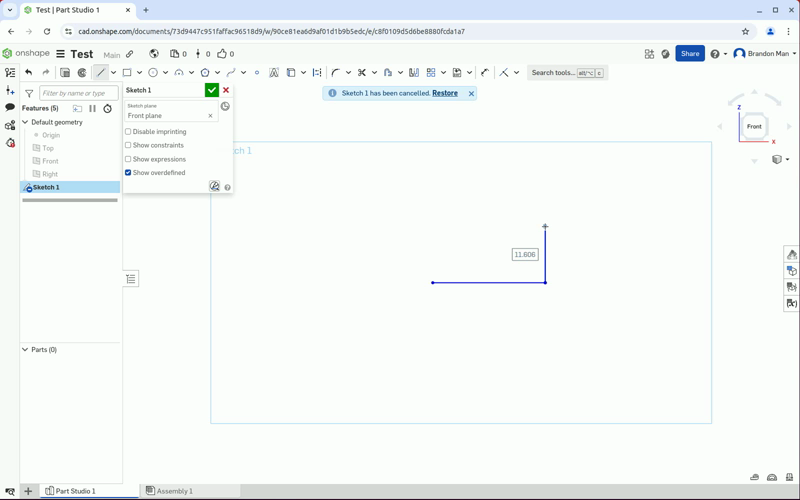
mouse_move(575, 226)
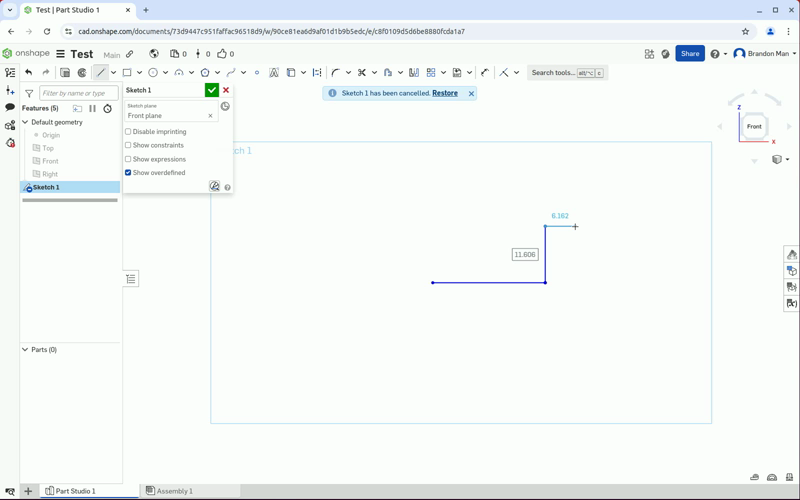
mouse_move(489, 226)
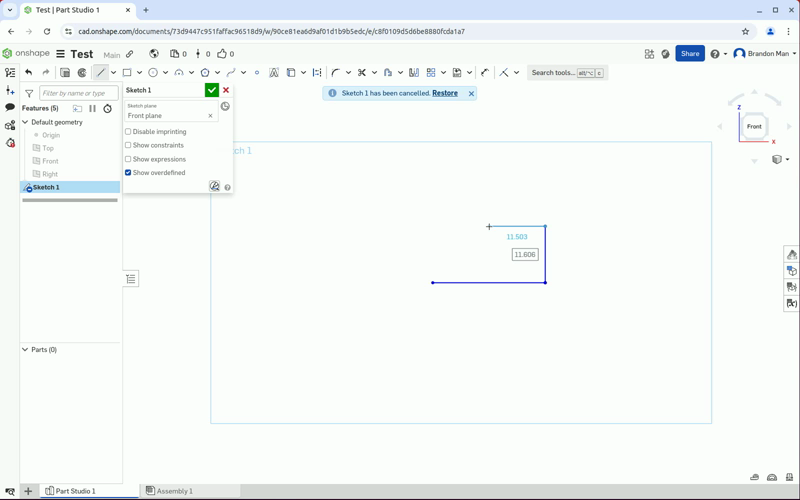
click(489, 226)
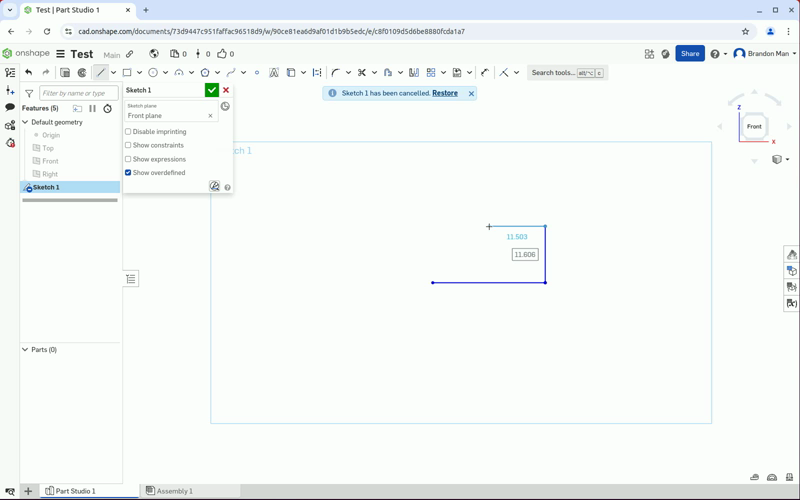
key_up(shift)
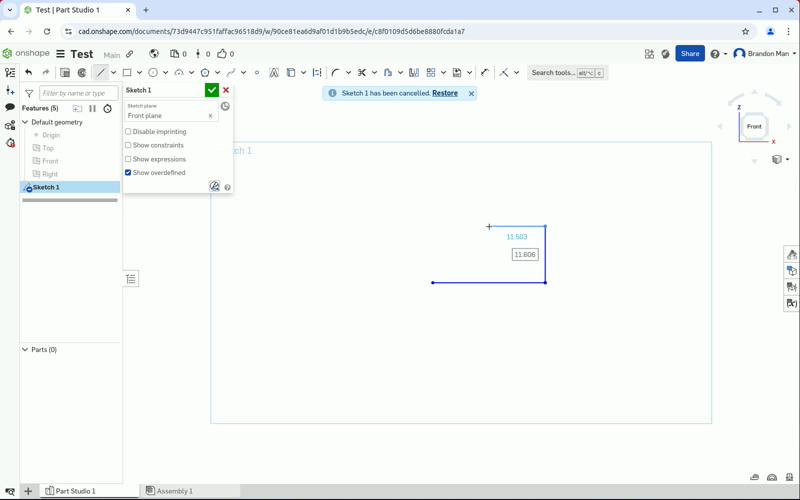
key_down(shift)
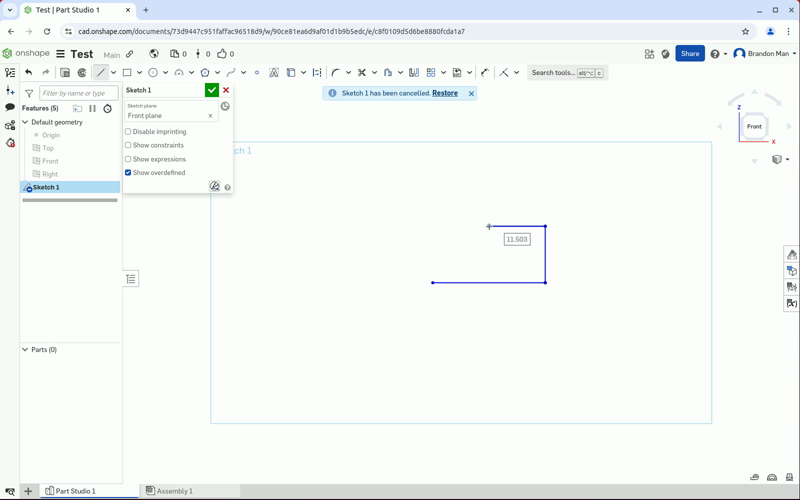
mouse_move(519, 226)
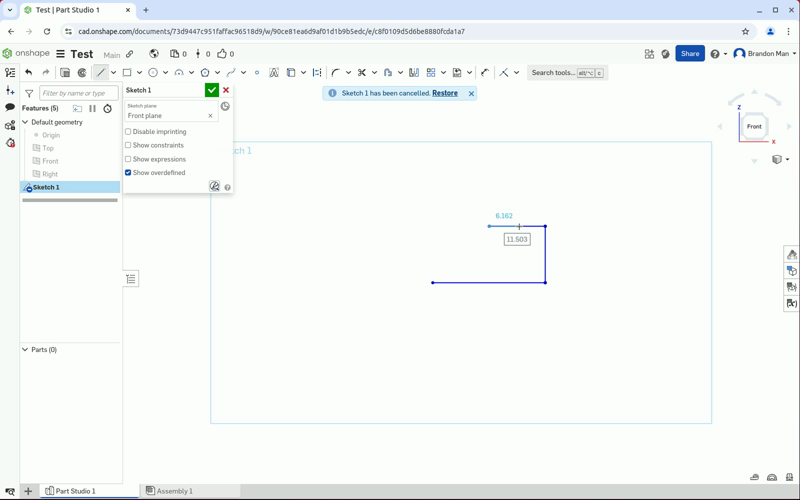
mouse_move(489, 170)
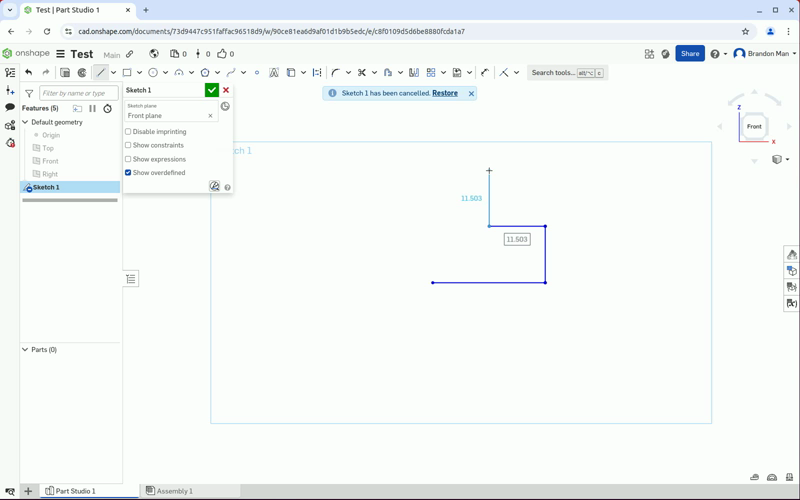
click(489, 170)
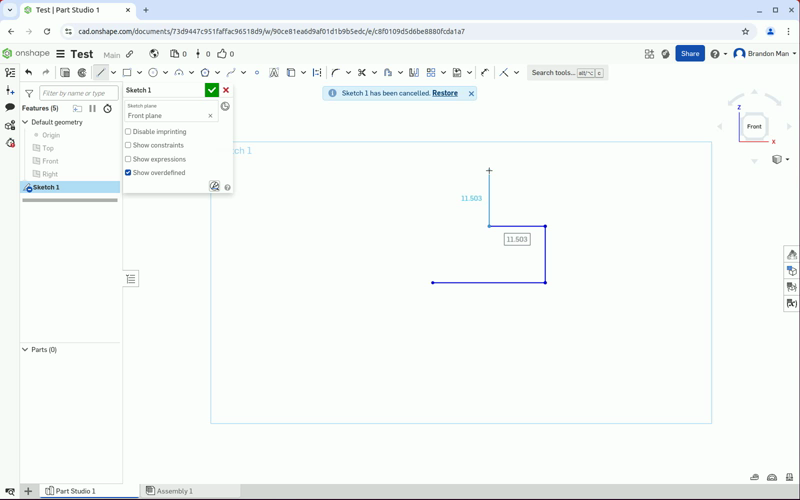
key_up(shift)
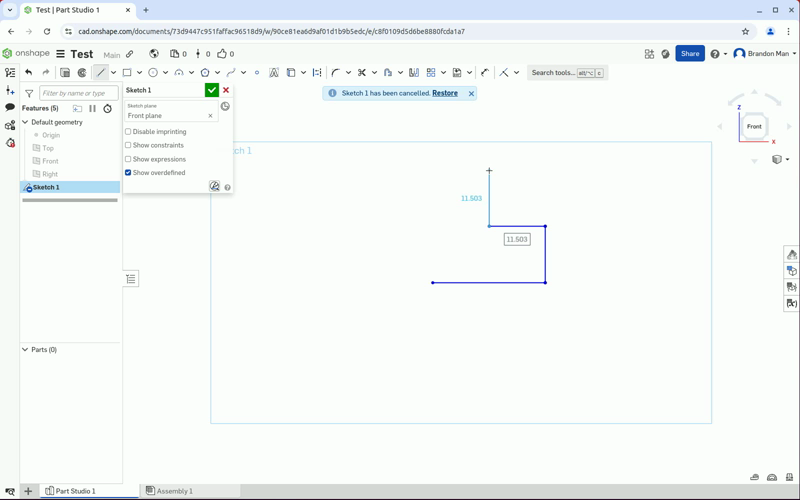
key_down(shift)
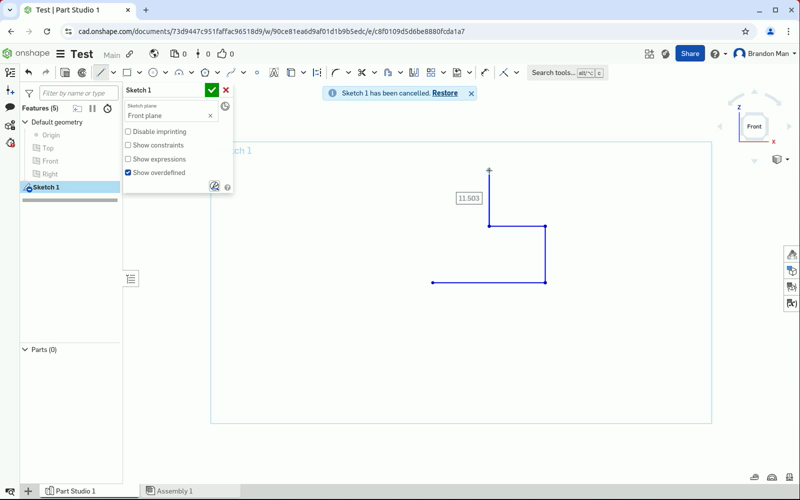
mouse_move(519, 170)
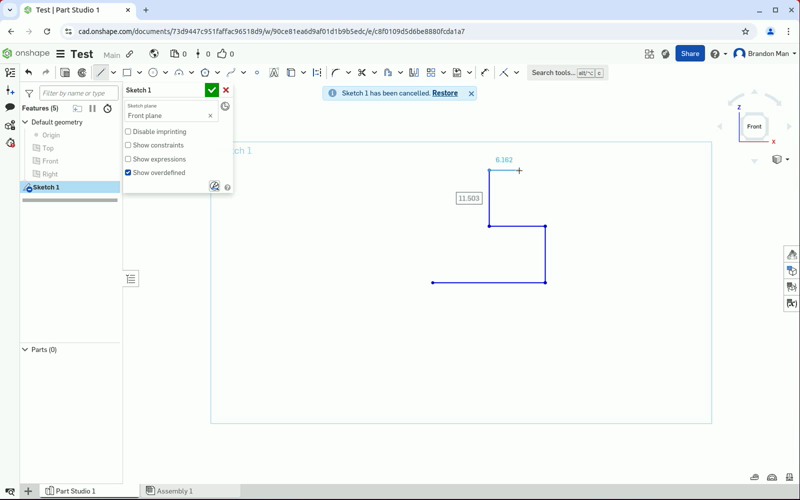
mouse_move(432, 170)
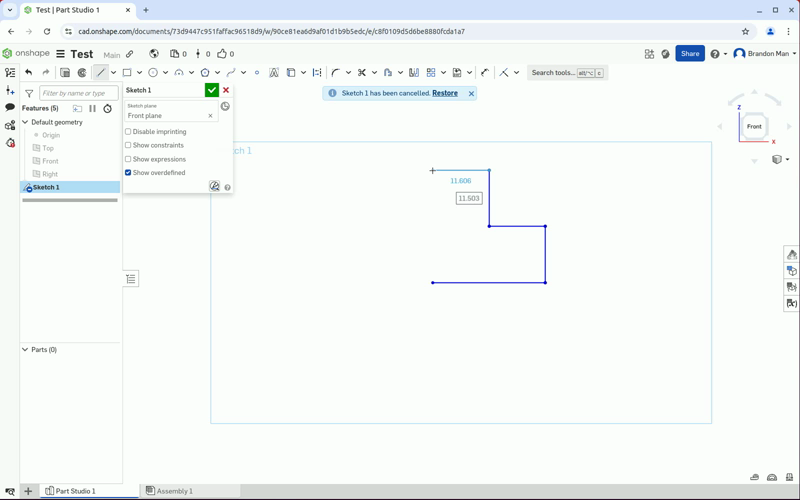
click(432, 170)
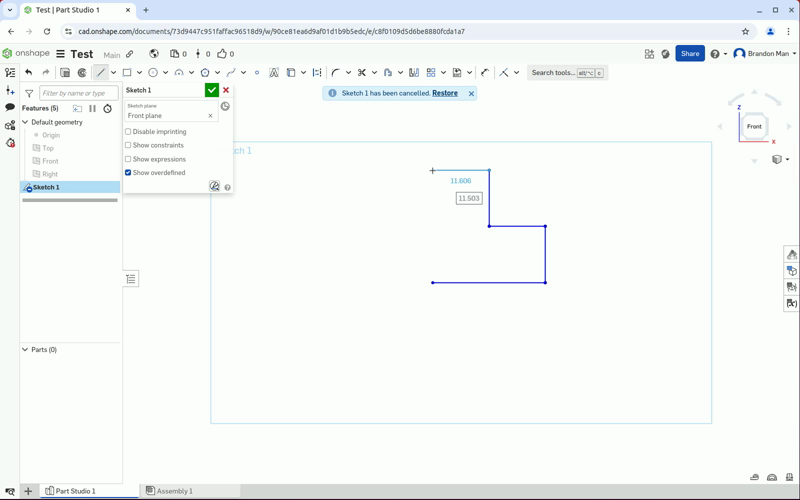
key_up(shift)
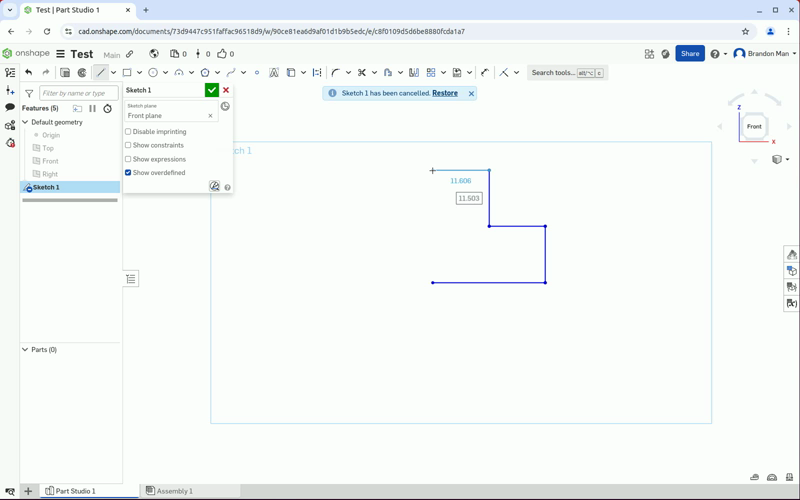
key_down(shift)
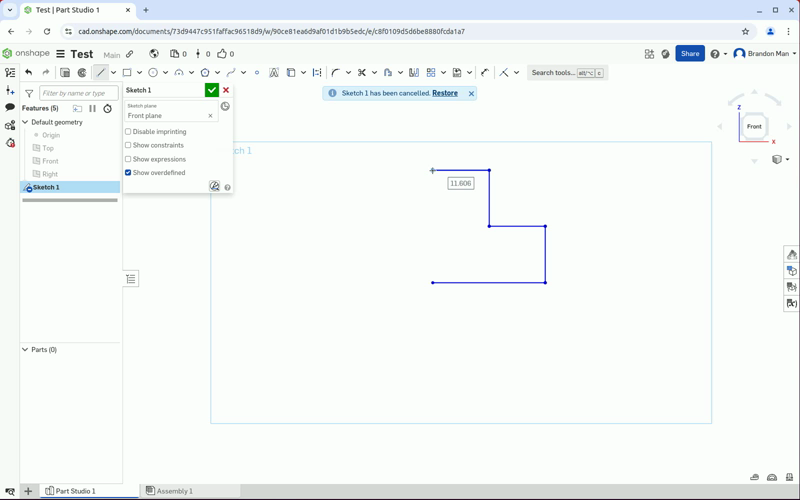
mouse_move(432, 282)
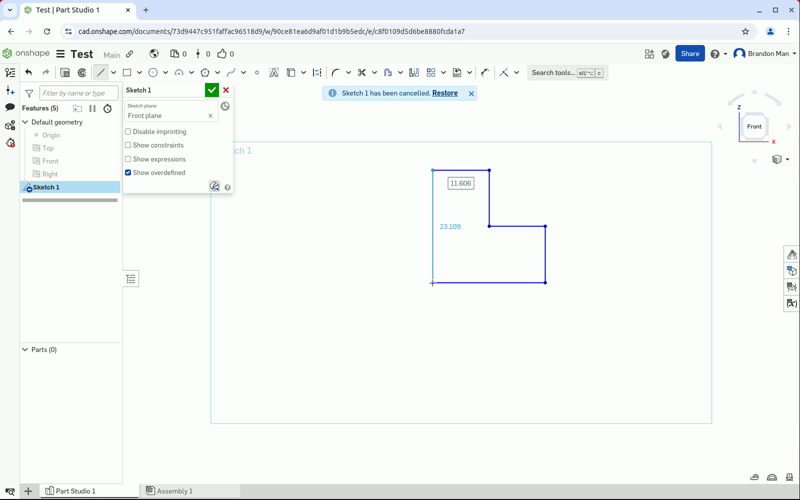
key_up(shift)
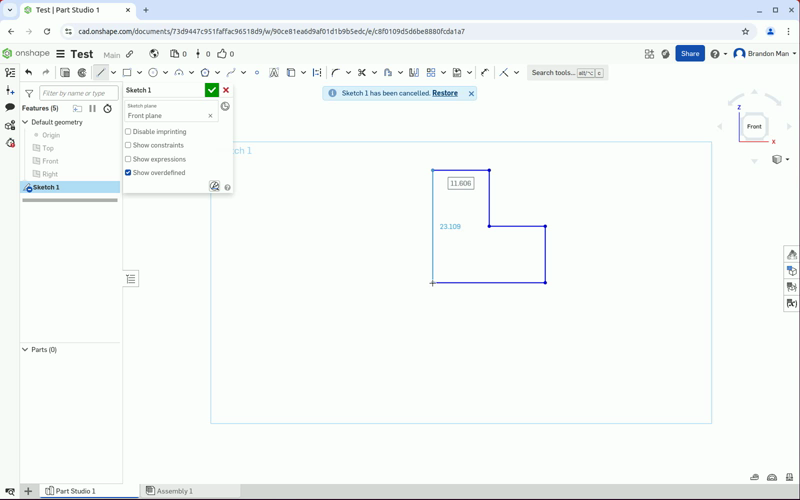
click(432, 282)
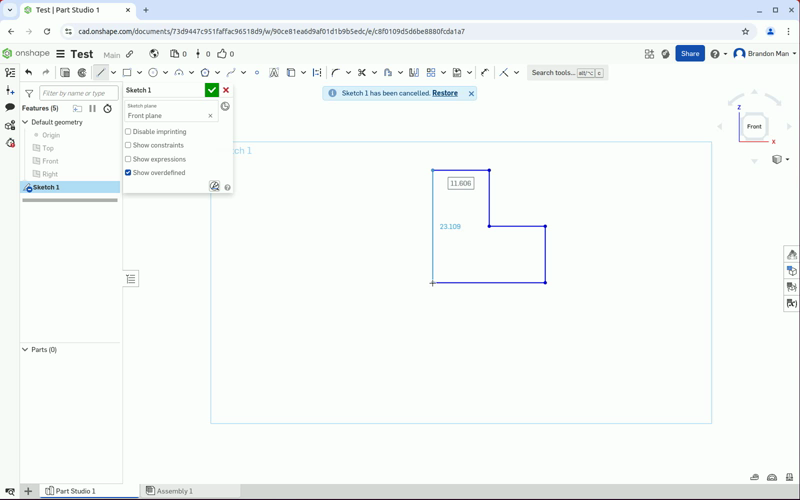
key(esc)
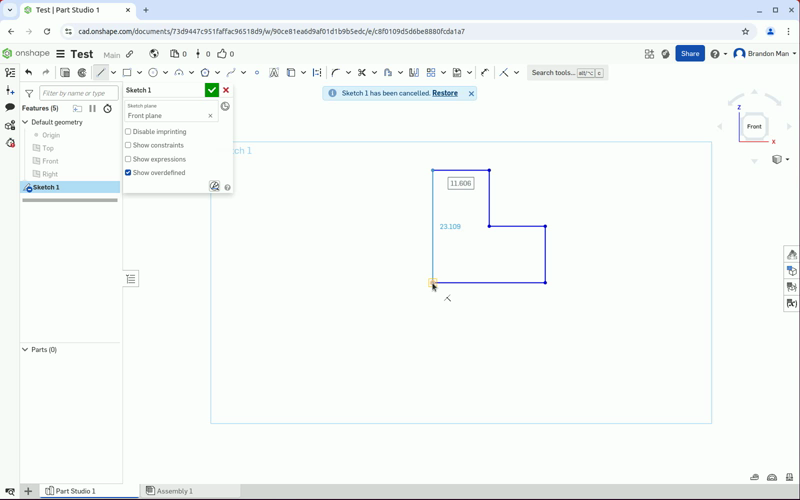
mouse_move(442, 245)
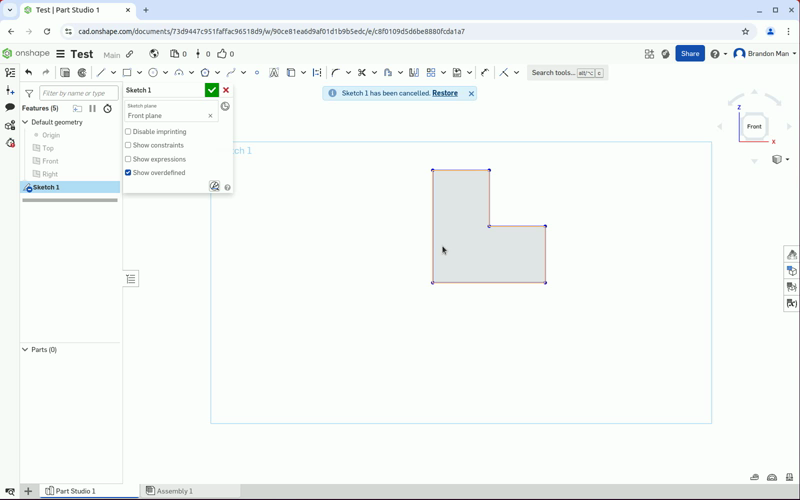
click(442, 245)
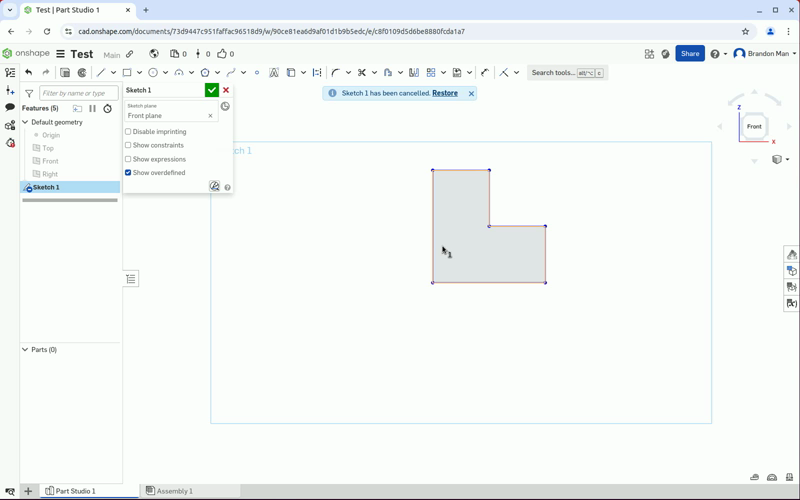
mouse_move(73, 352)
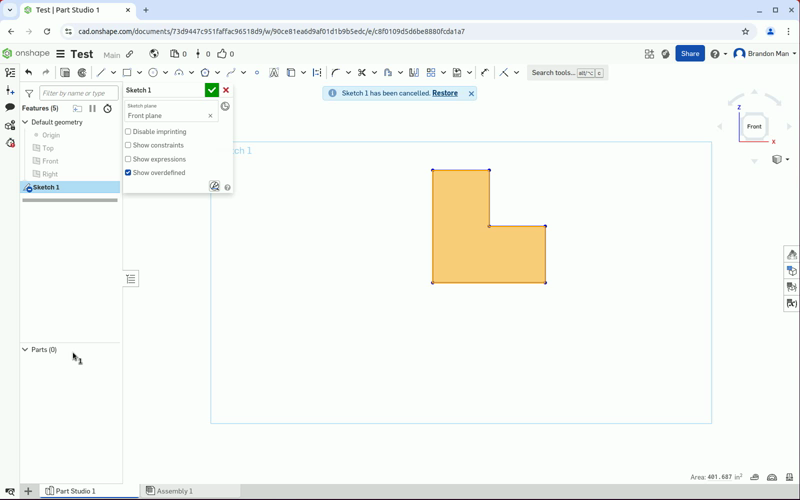
key(shift+y)
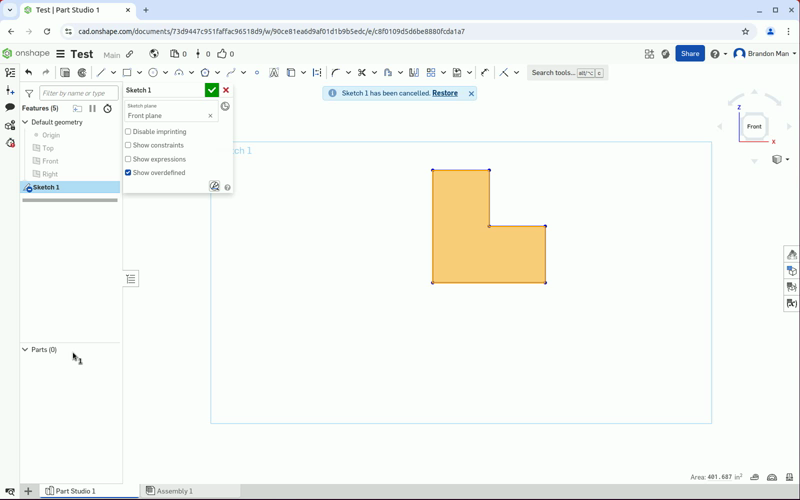
key(shift+e)
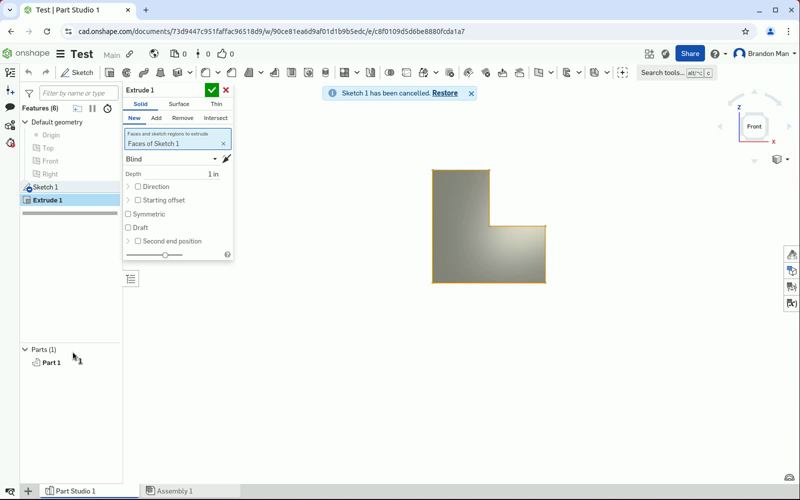
mouse_move(143, 106)
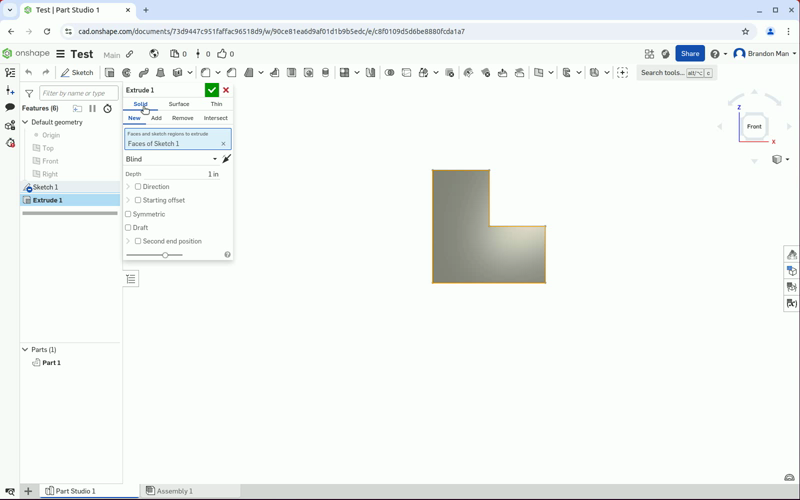
click(143, 106)
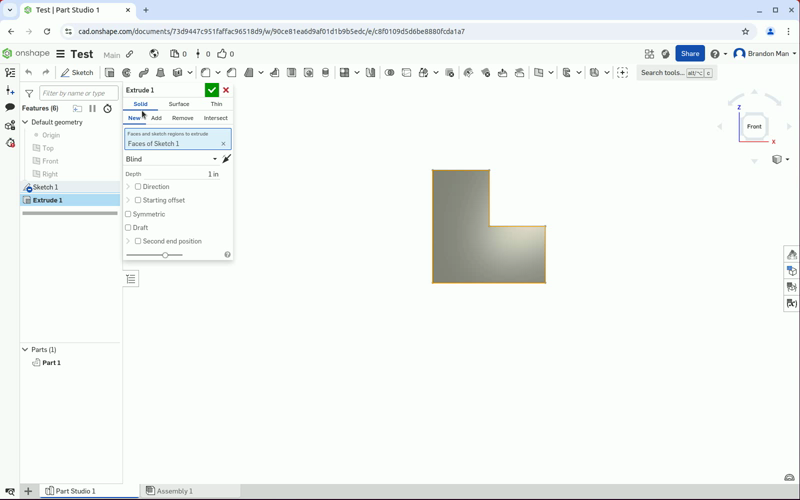
mouse_move(137, 120)
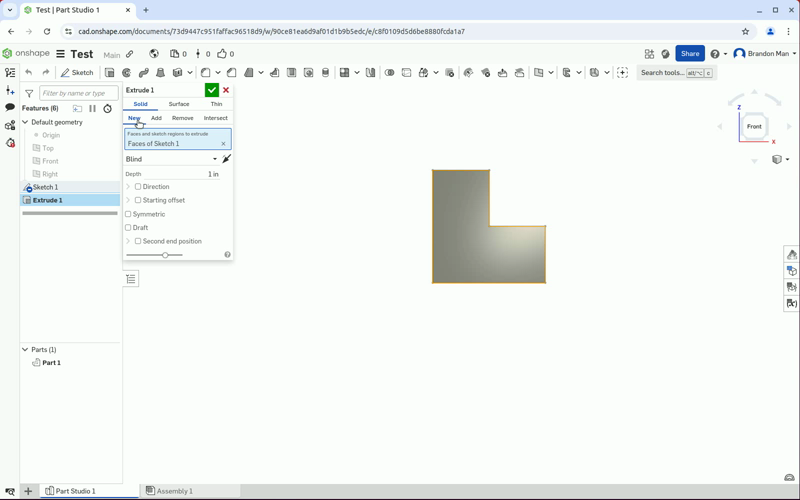
click(137, 120)
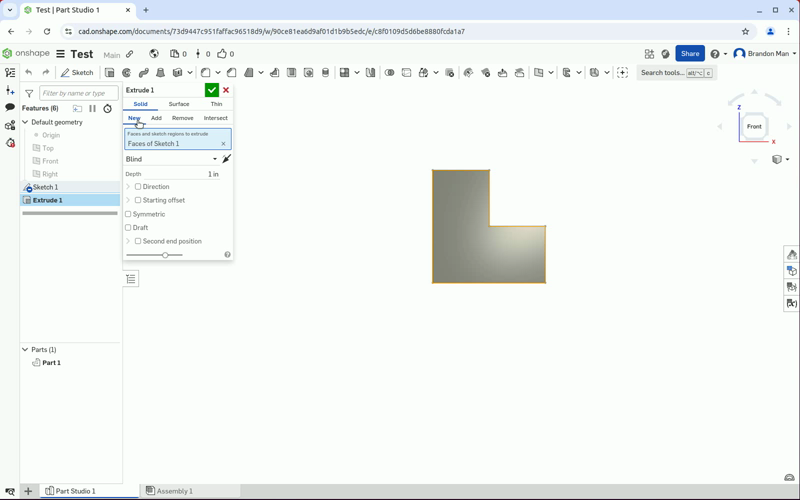
key(tab, 4)
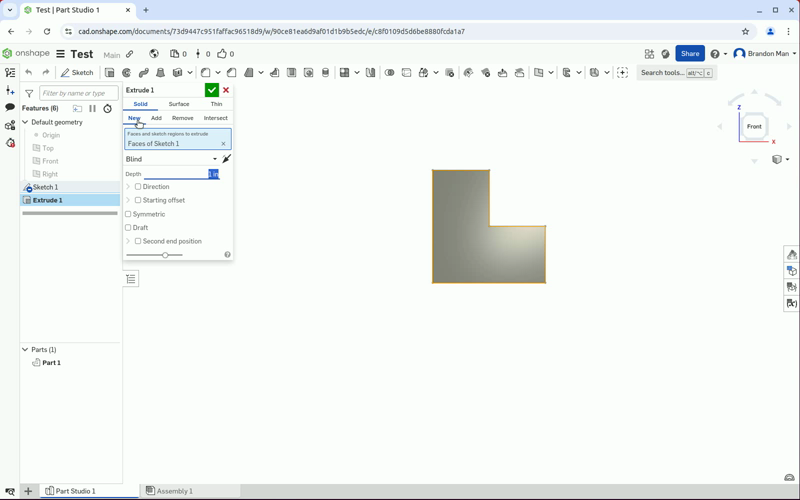
text(23.108)
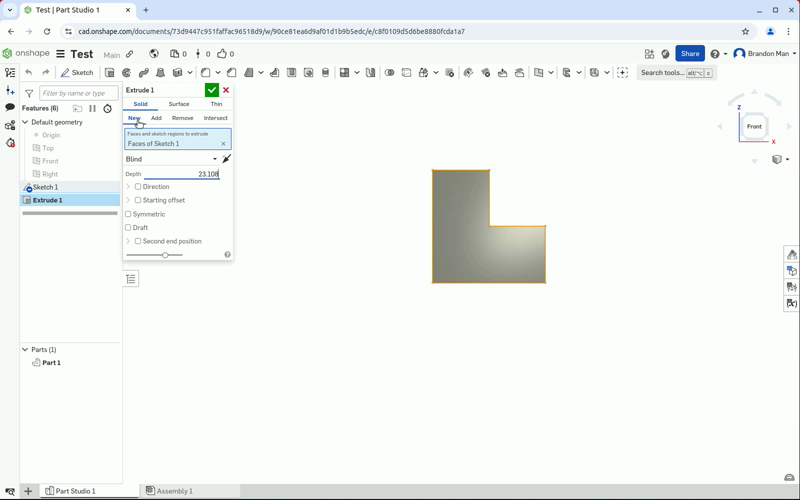
key(enter)
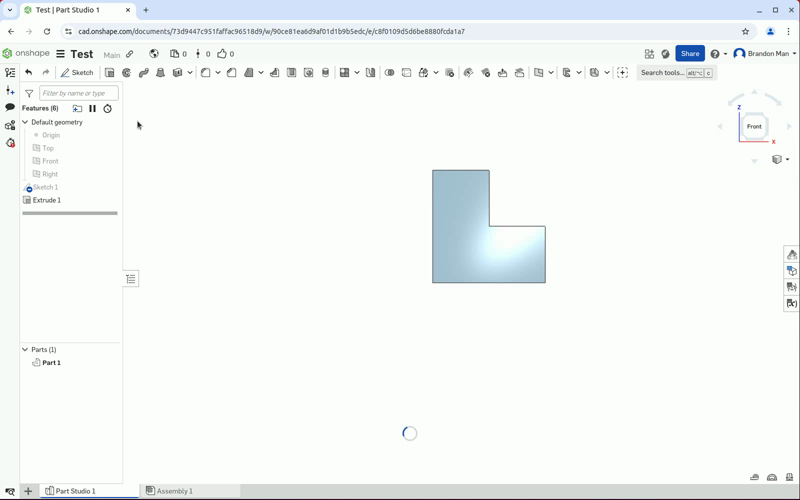
key(shift+h)
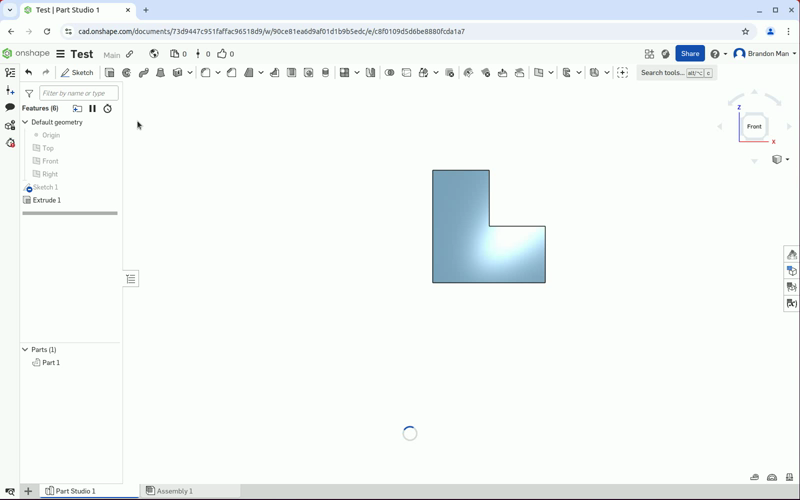
key(shift+h)
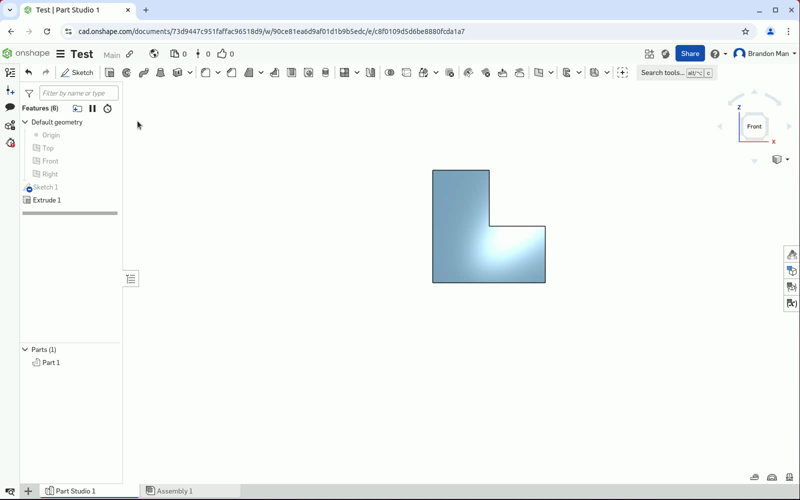
mouse_move(73, 189)
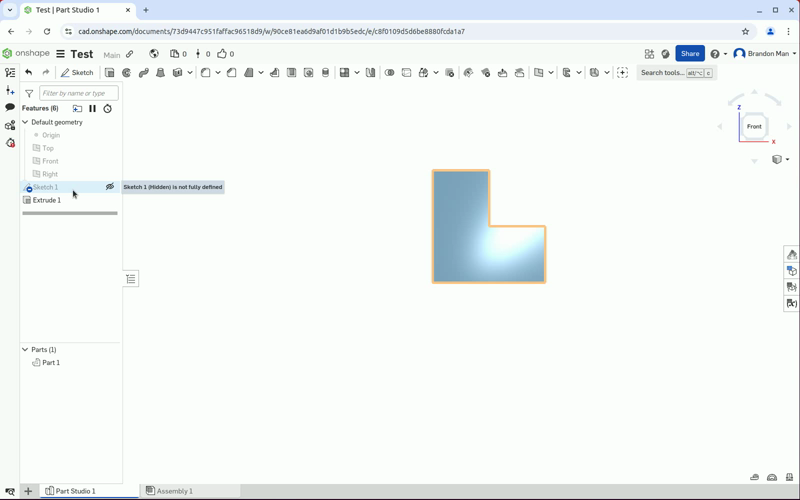
click(73, 189)
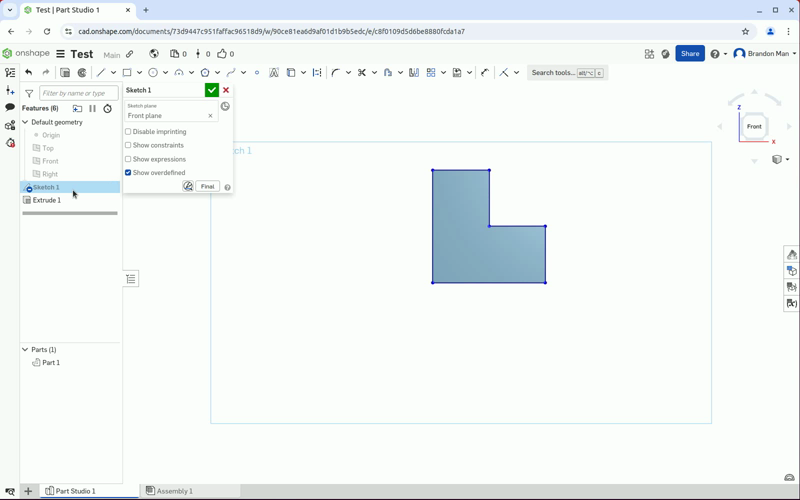
mouse_move(229, 92)
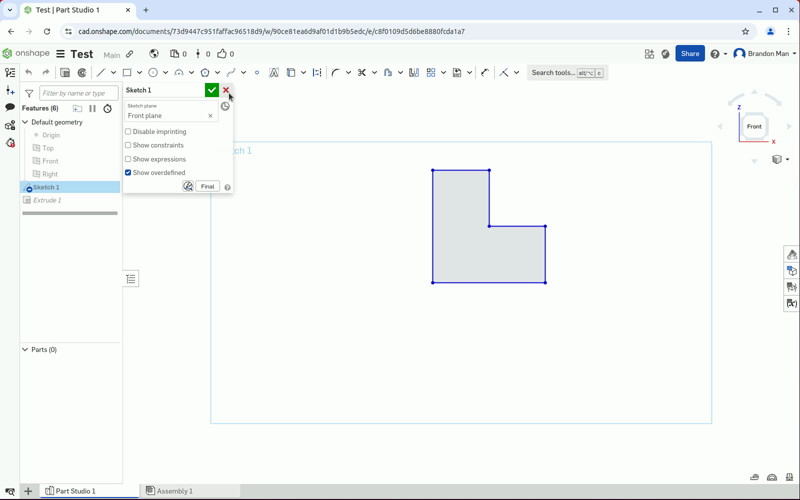
click(229, 92)
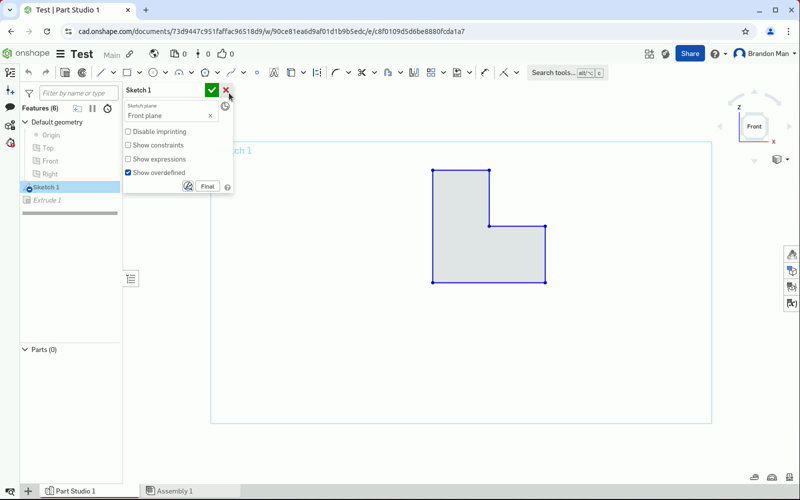
key(shift+s)
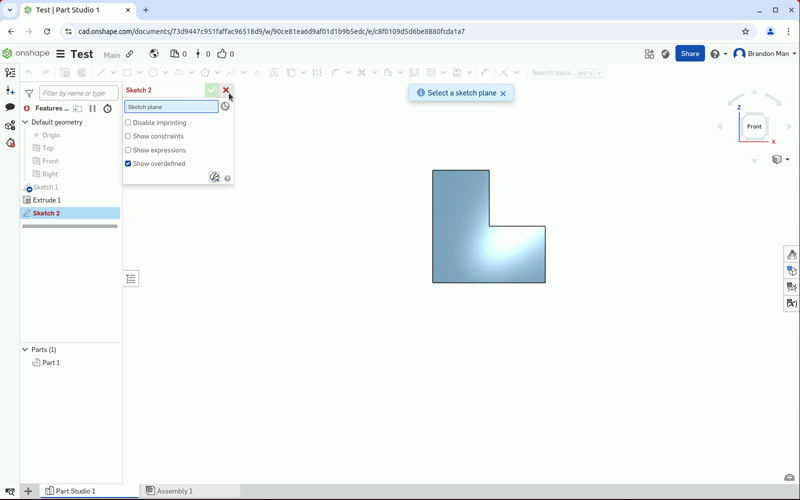
mouse_move(73, 163)
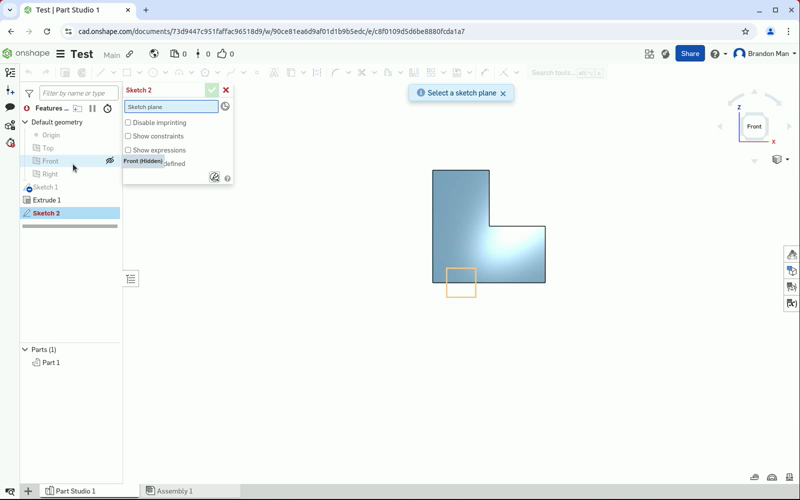
click(73, 163)
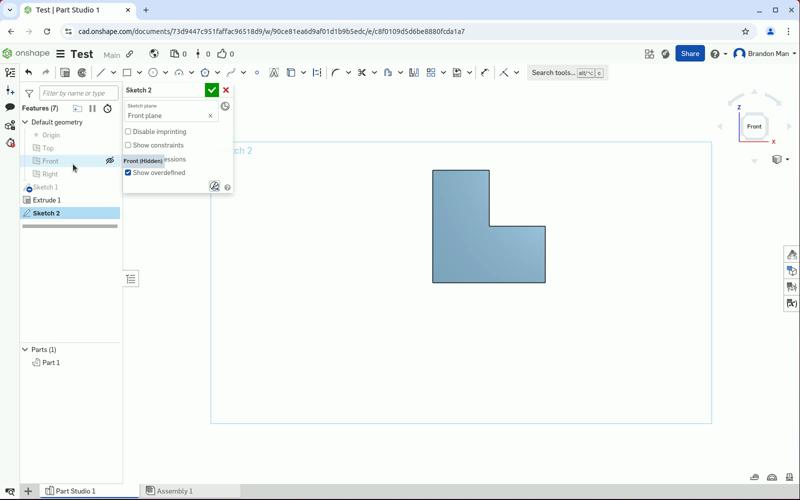
mouse_move(73, 352)
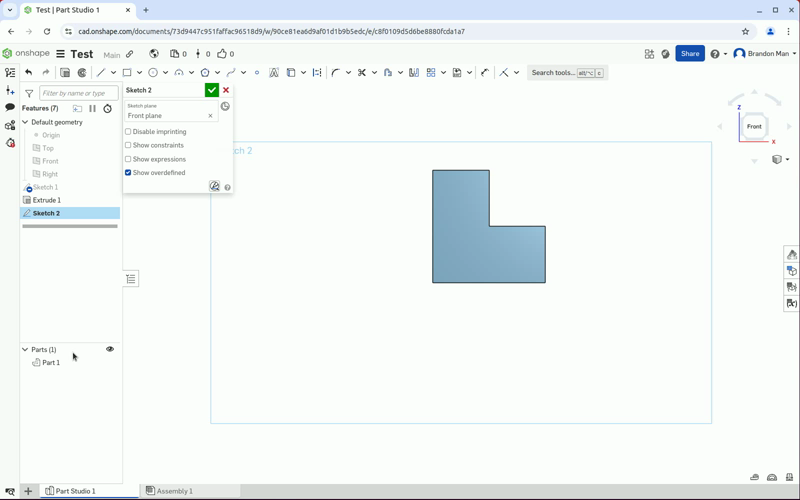
key(y)
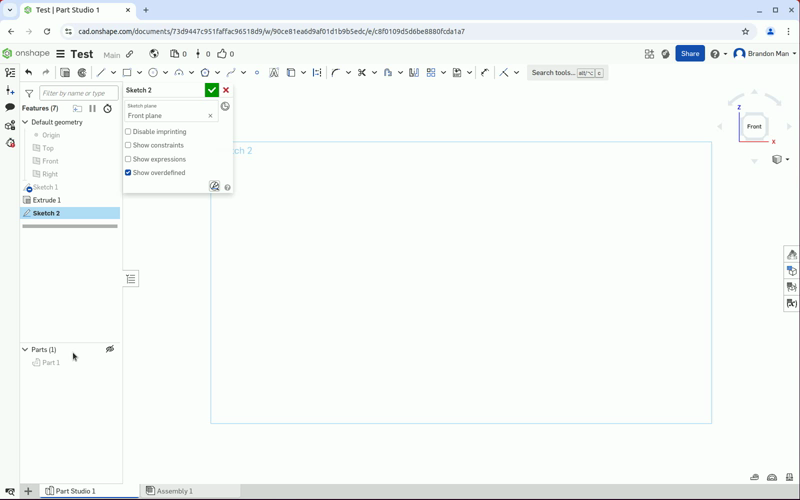
key(l)
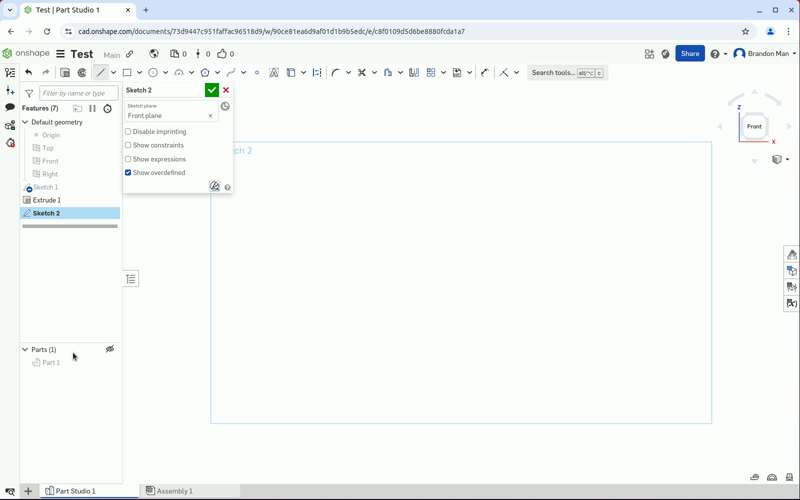
key_down(shift)
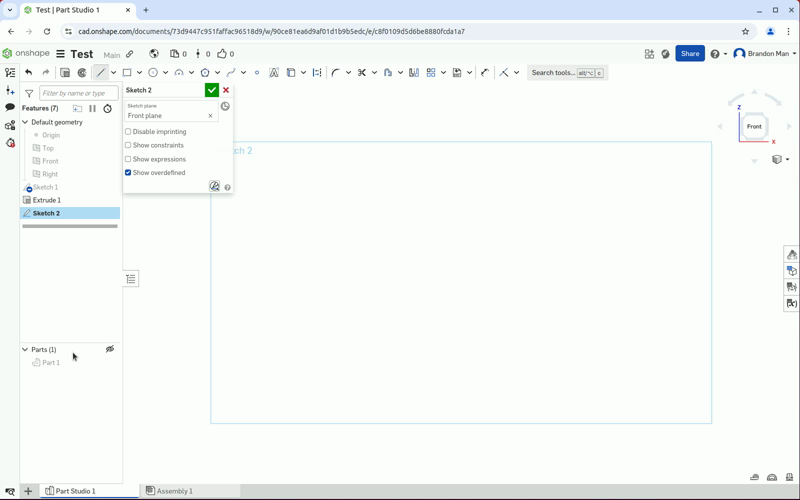
mouse_move(376, 282)
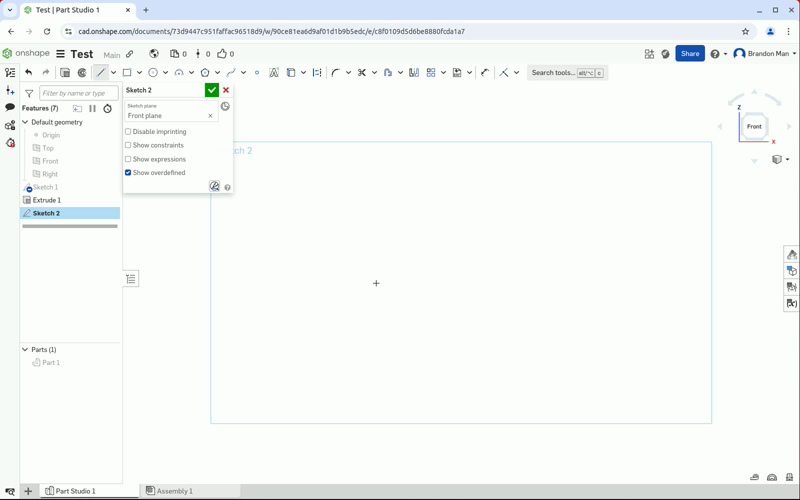
click(376, 282)
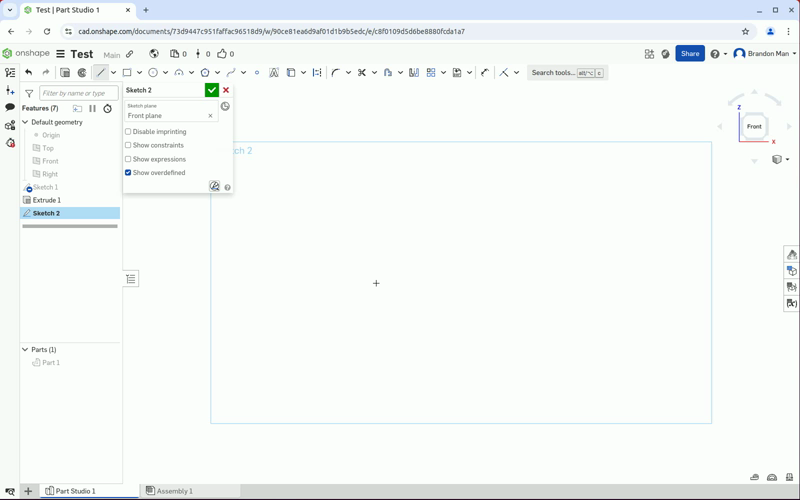
key_up(shift)
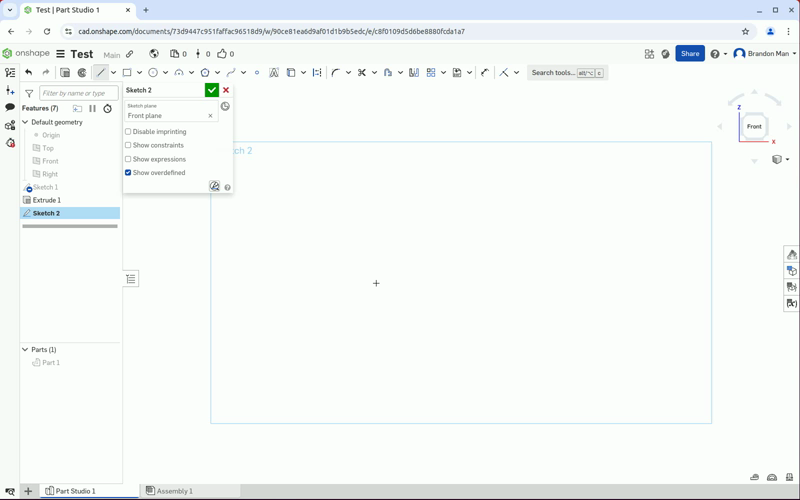
key_down(shift)
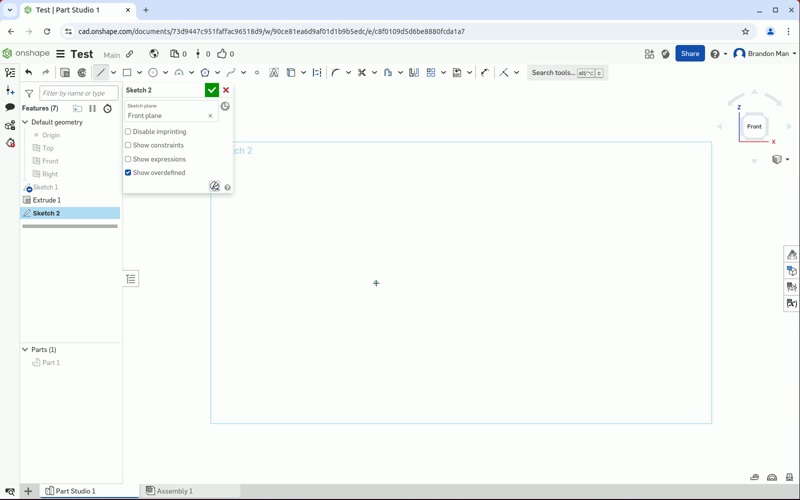
mouse_move(406, 282)
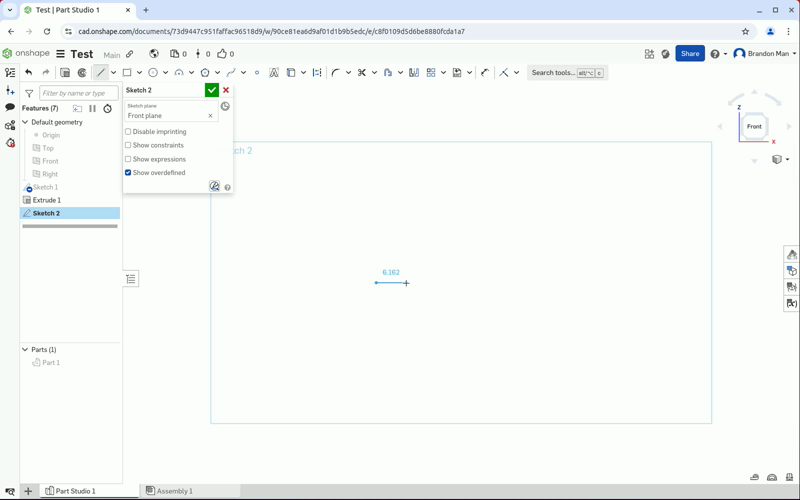
mouse_move(433, 282)
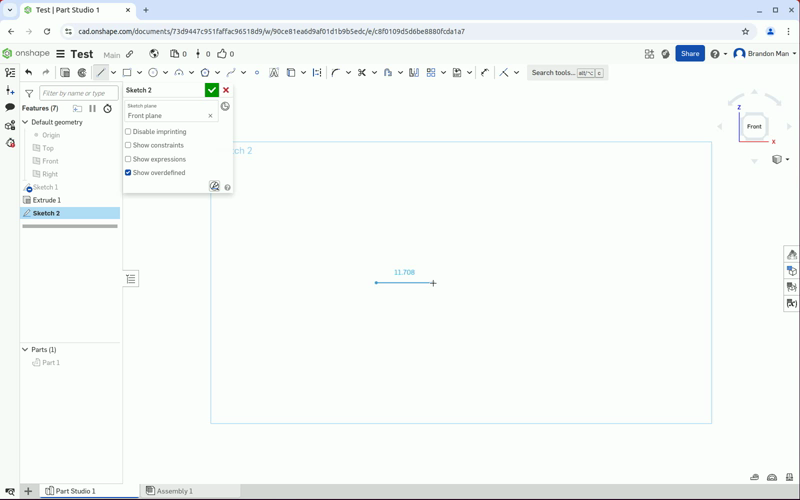
click(433, 282)
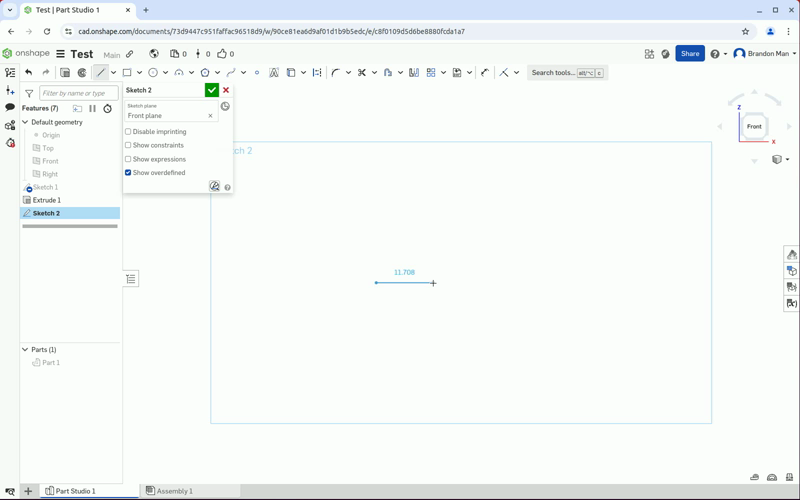
key_up(shift)
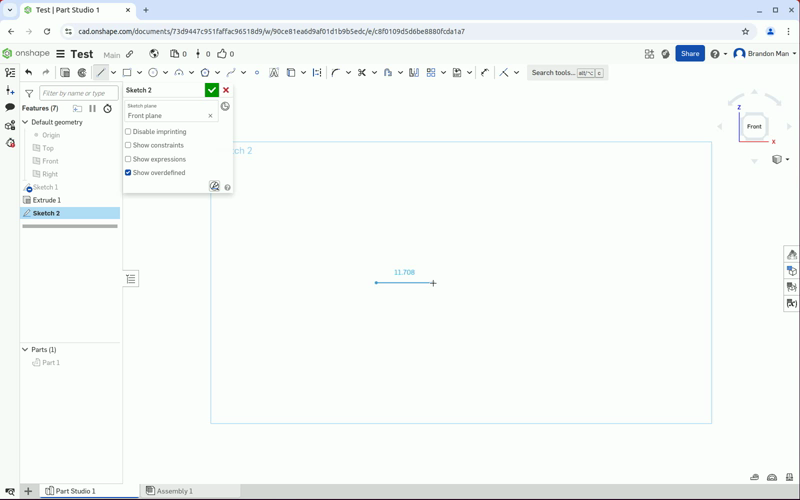
key_down(shift)
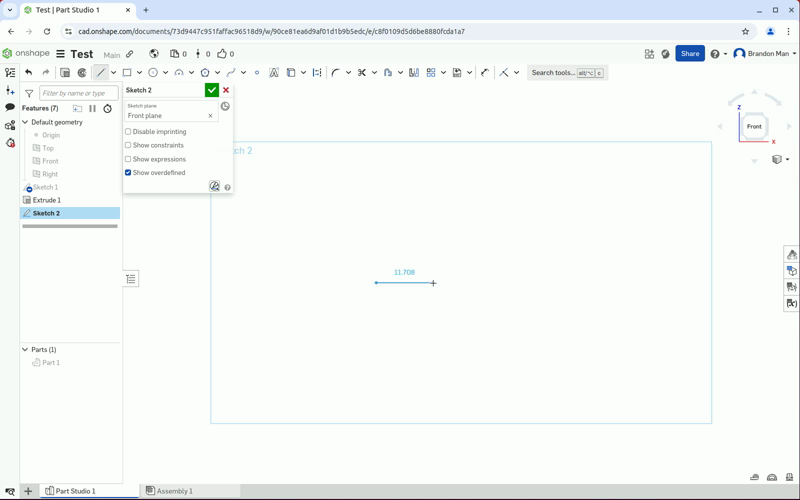
mouse_move(433, 170)
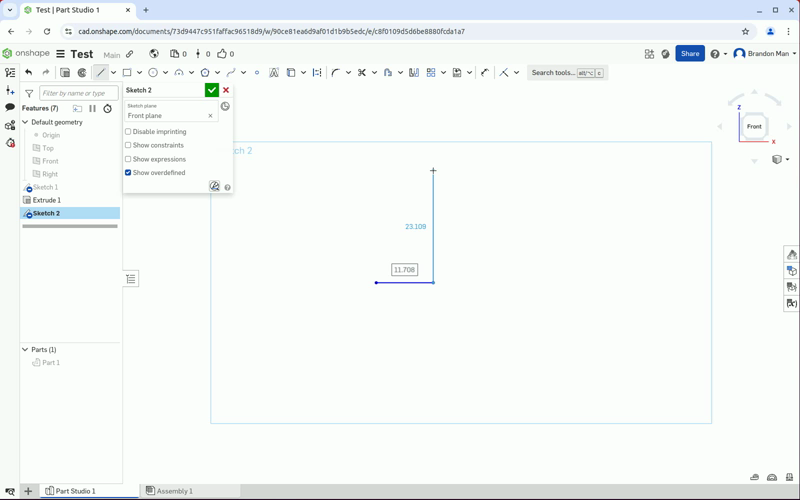
click(433, 170)
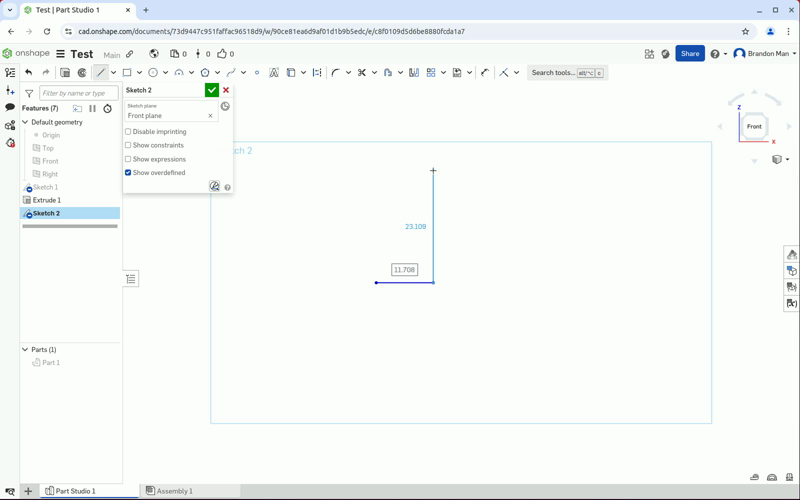
key_up(shift)
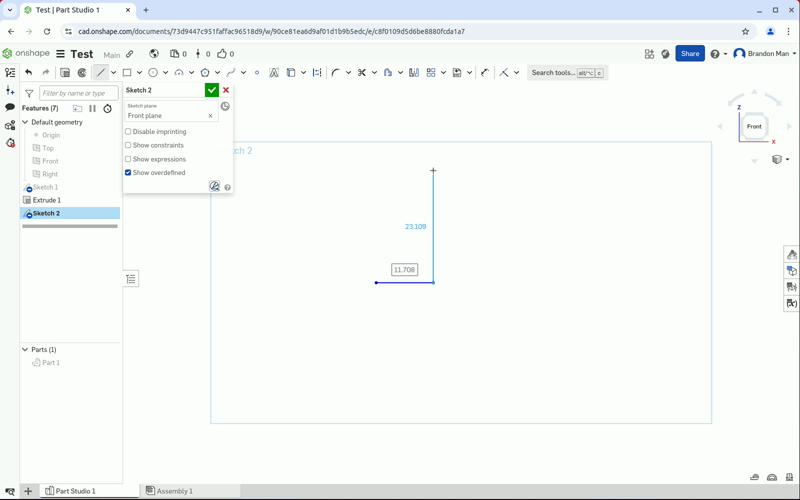
key_down(shift)
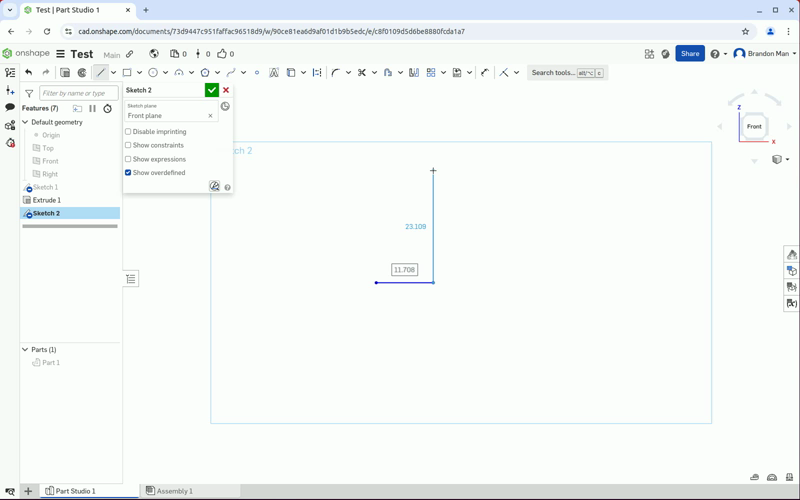
mouse_move(463, 170)
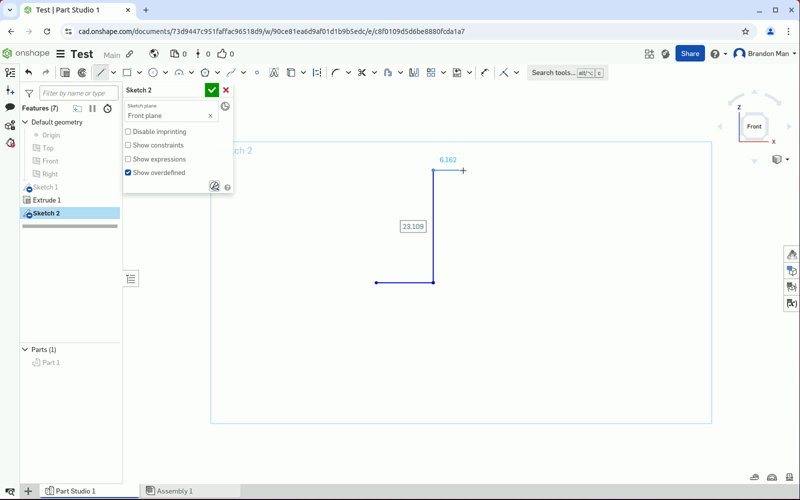
mouse_move(376, 170)
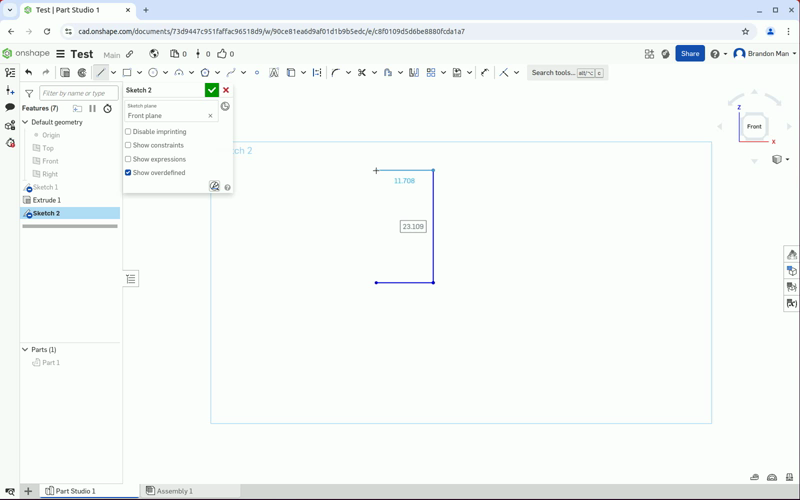
click(376, 170)
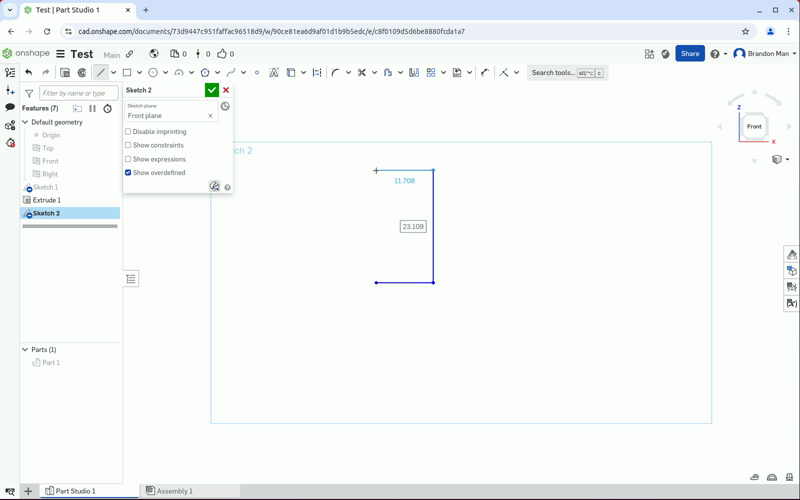
key_up(shift)
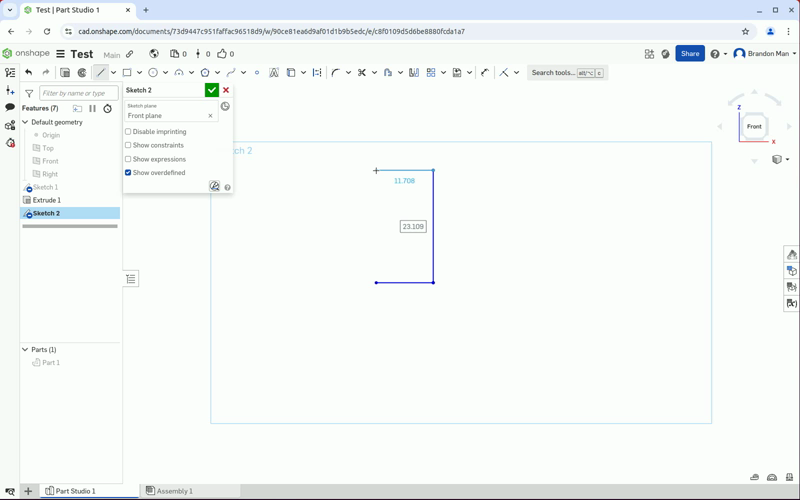
key_down(shift)
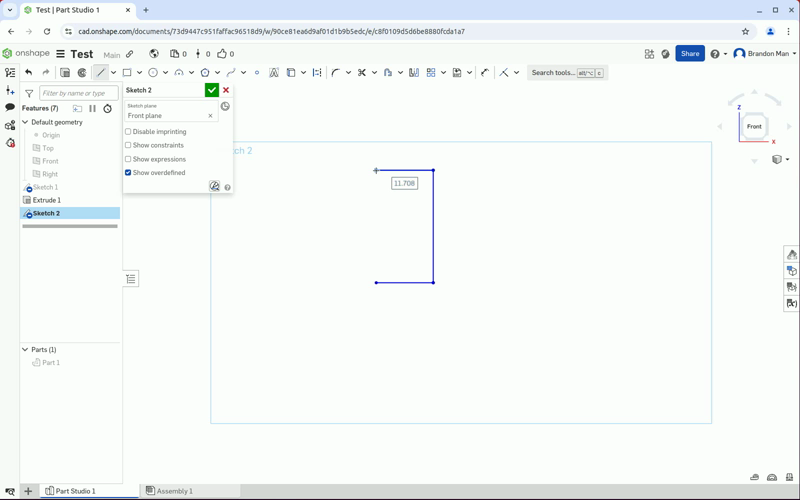
mouse_move(376, 282)
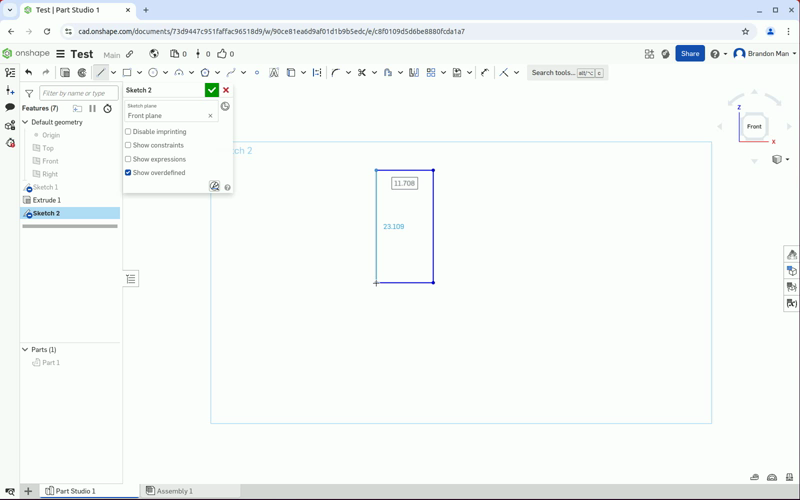
key_up(shift)
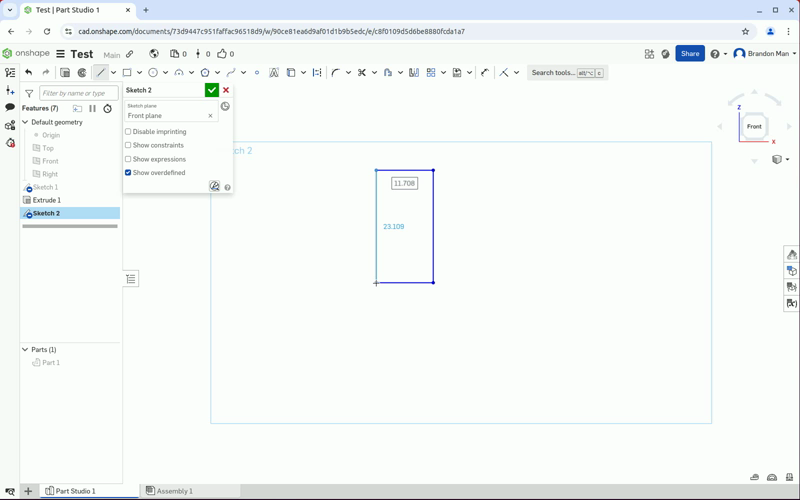
click(376, 282)
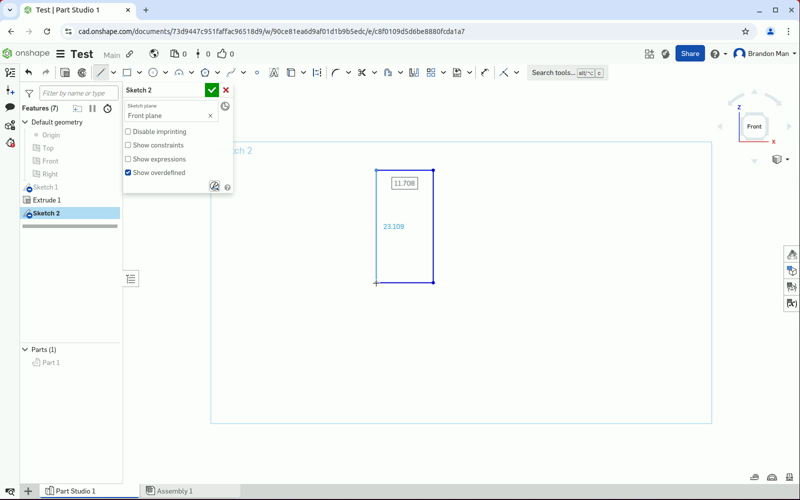
key(esc)
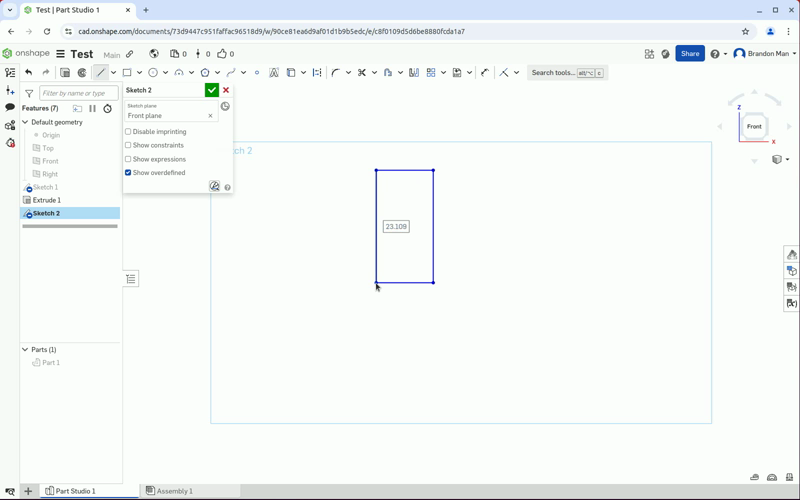
mouse_move(427, 183)
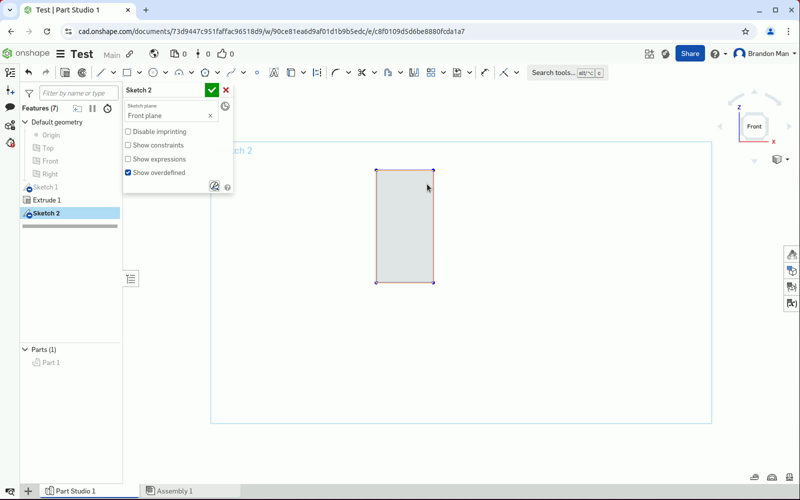
click(427, 183)
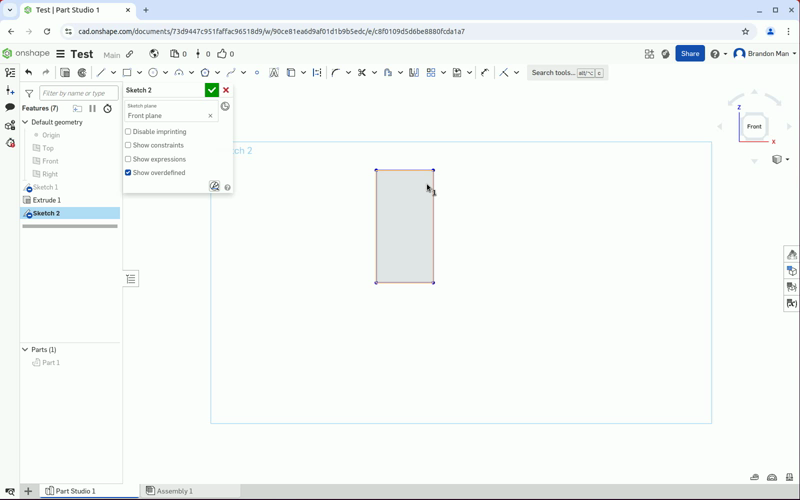
mouse_move(73, 352)
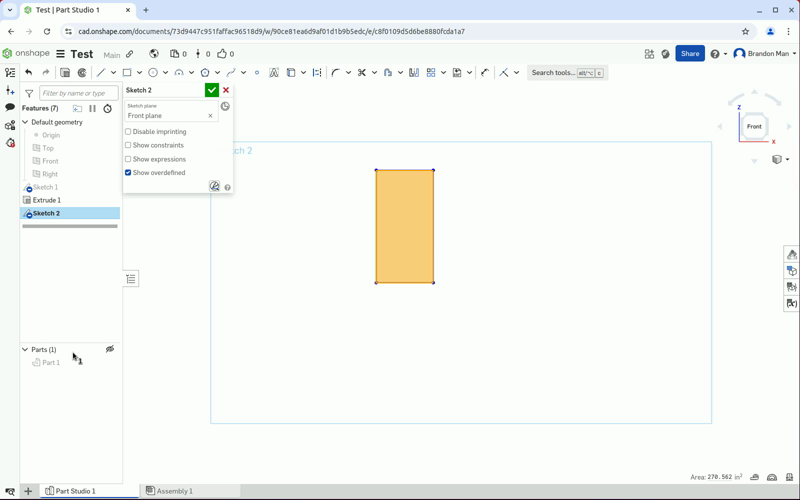
key(shift+y)
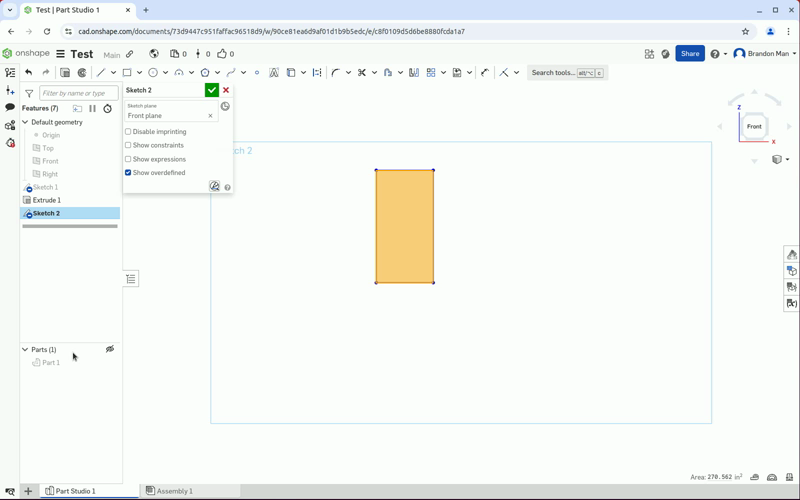
key(shift+e)
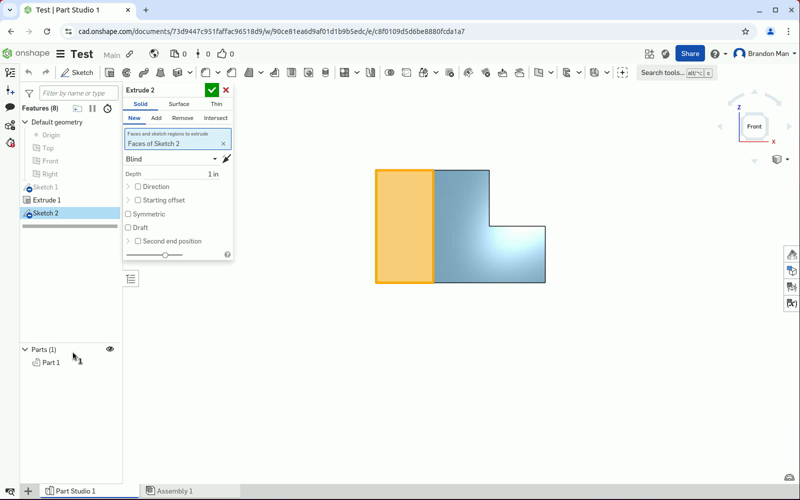
mouse_move(143, 106)
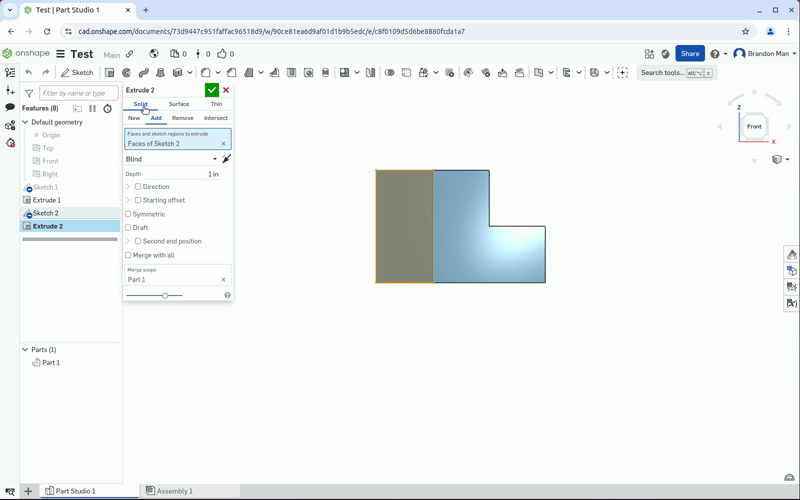
click(143, 106)
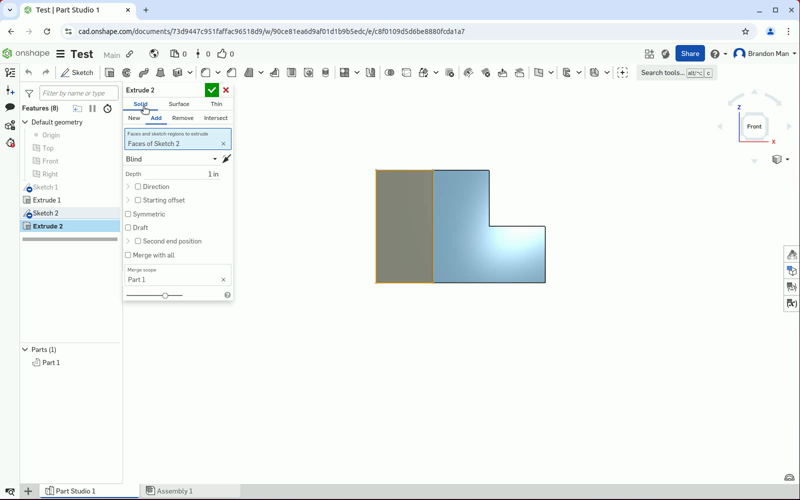
mouse_move(137, 120)
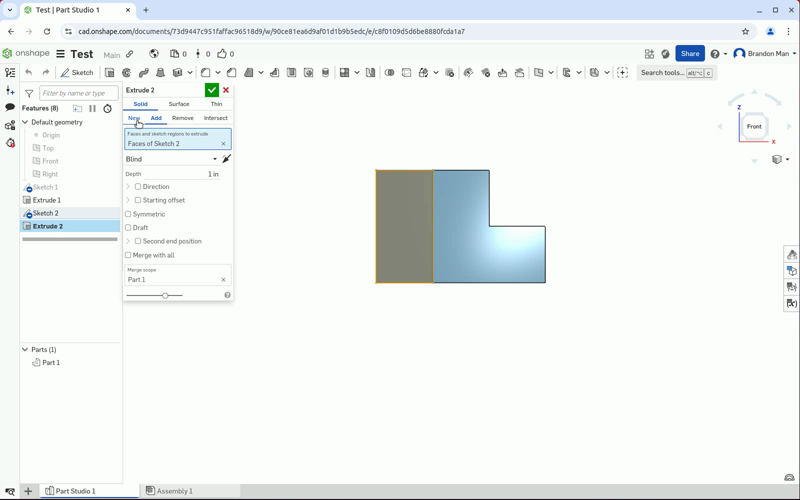
click(137, 120)
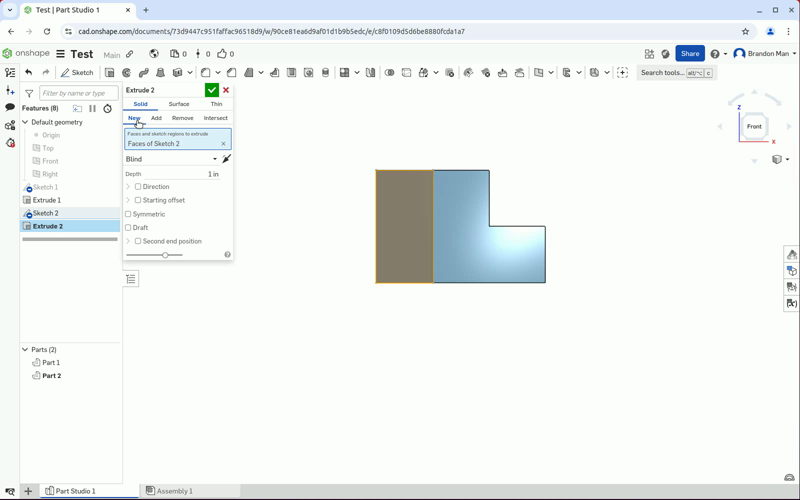
key(tab, 4)
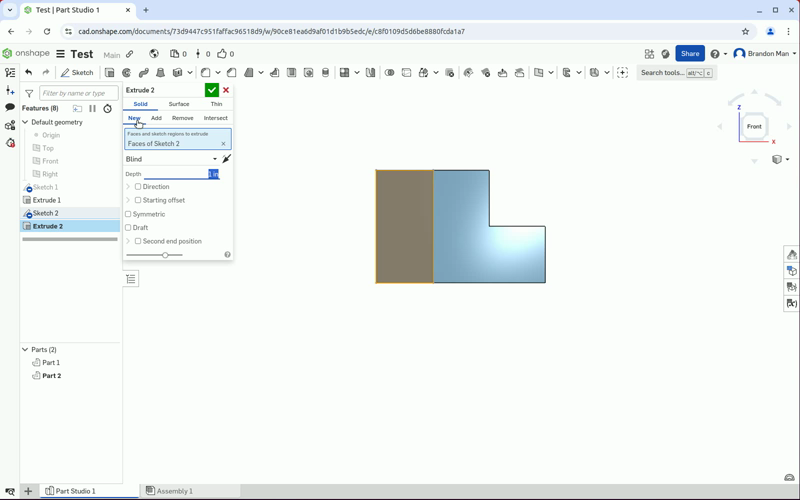
text(23.108)
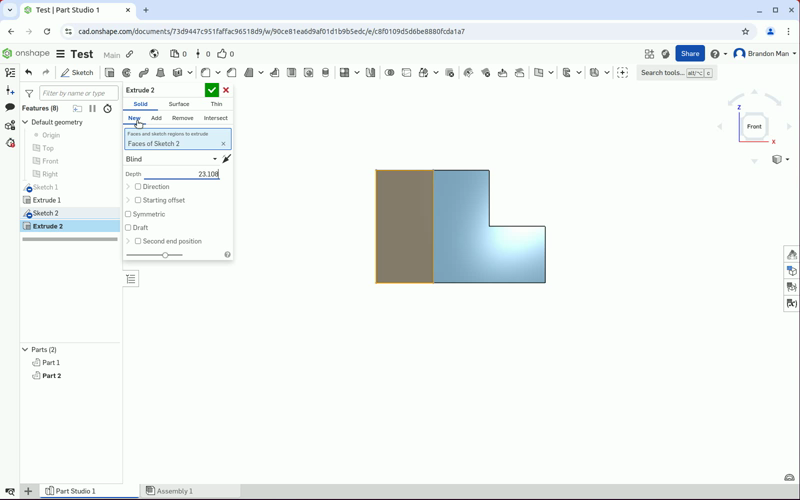
key(enter)
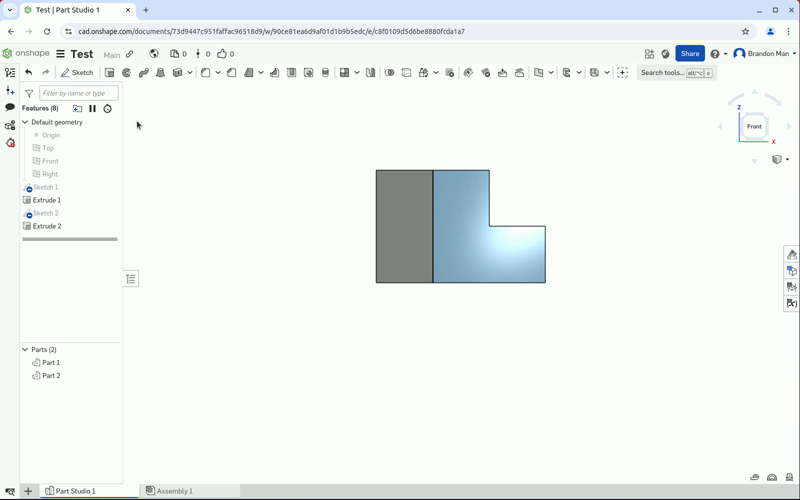
key(shift+h)
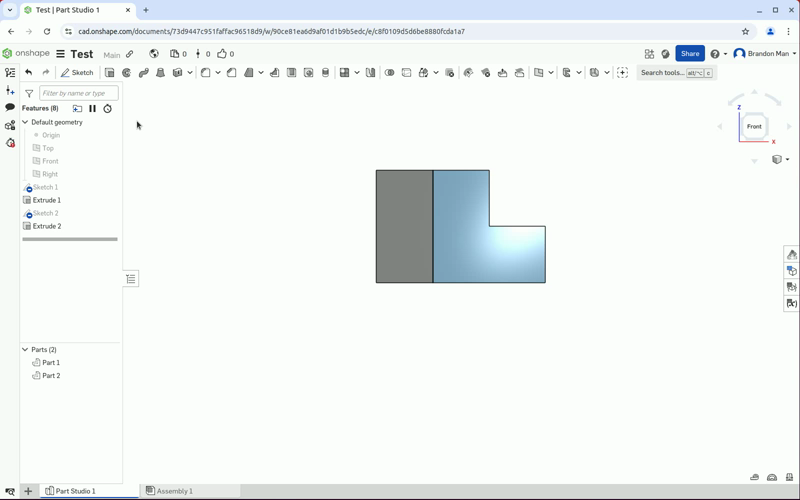
key(shift+h)
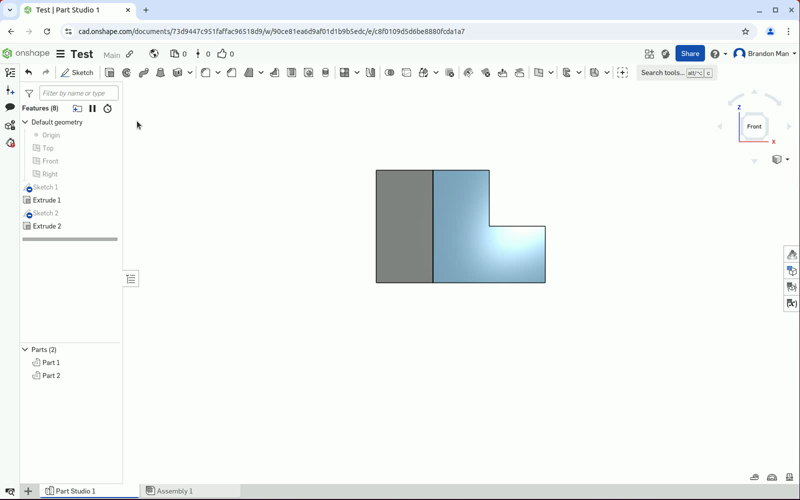
mouse_move(73, 189)
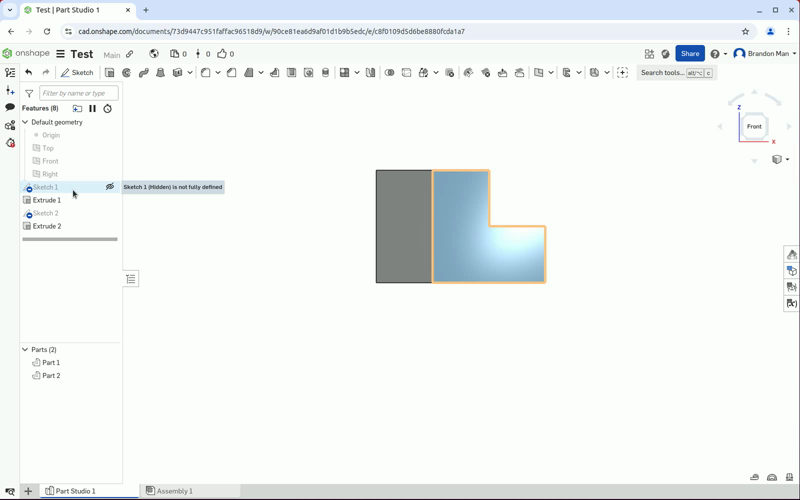
click(73, 189)
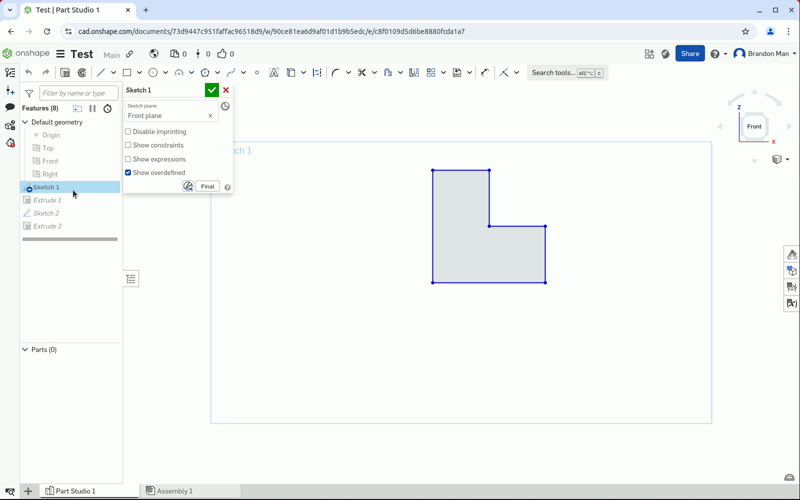
mouse_move(229, 92)
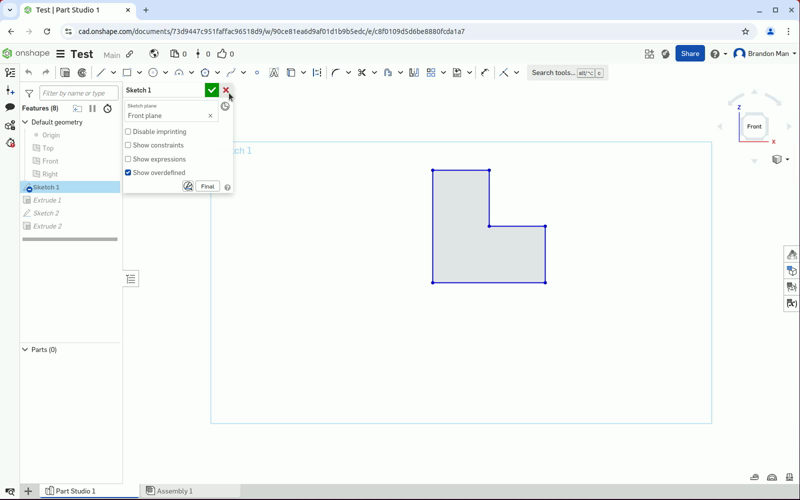
click(229, 92)
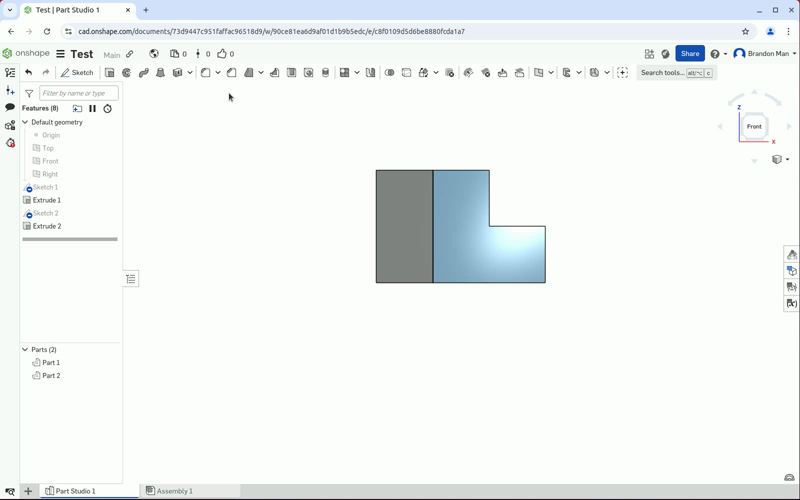
mouse_move(73, 352)
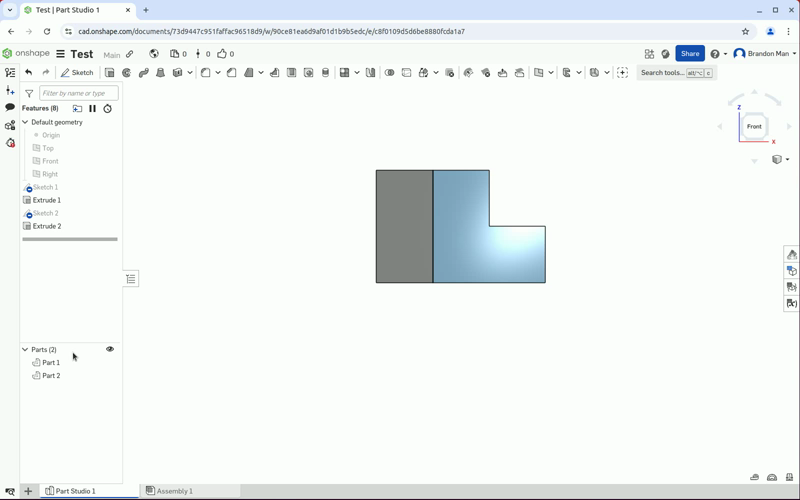
key(y)
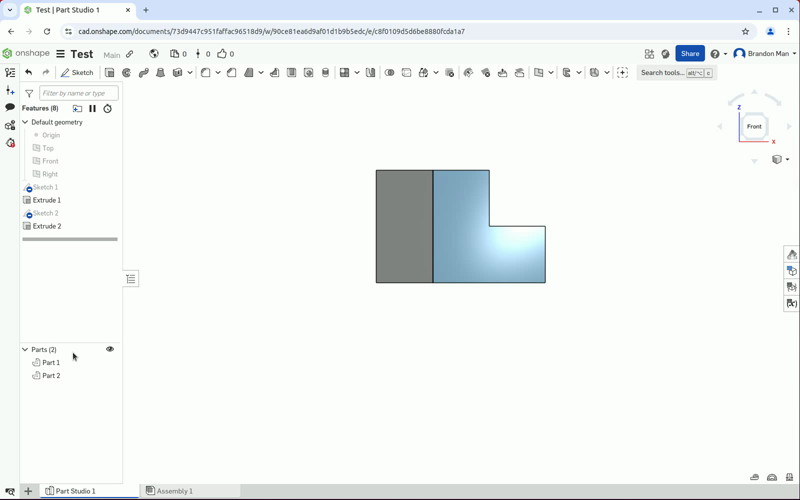
key(shift+p)
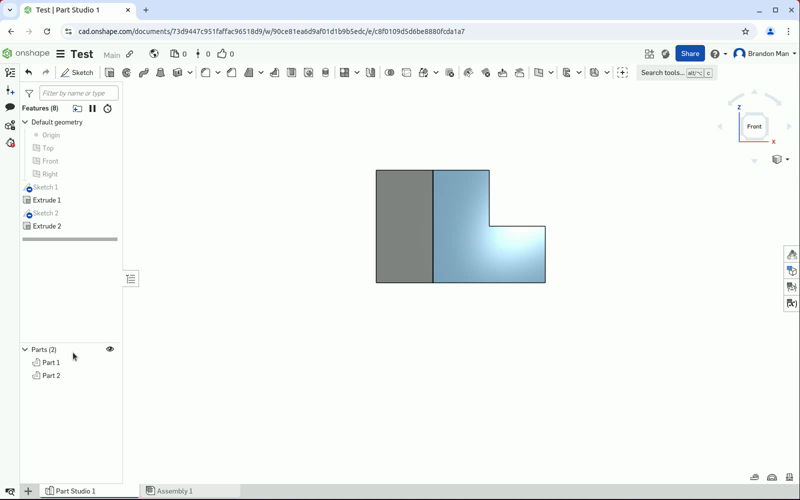
key(space)
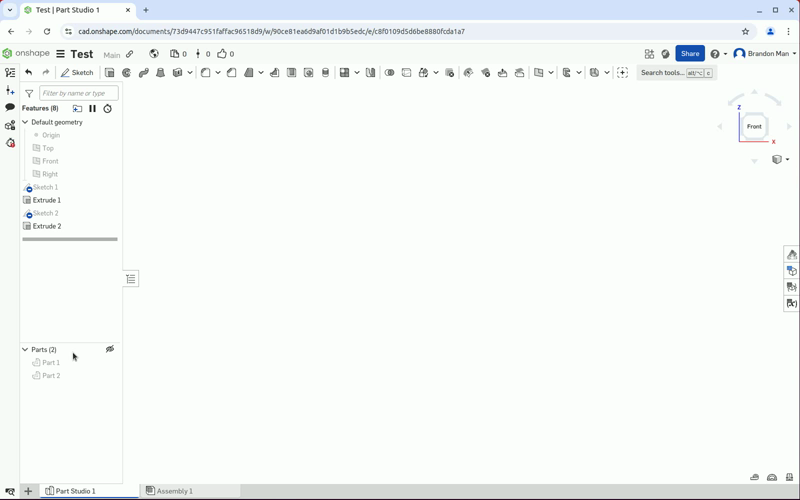
key_down(shift)
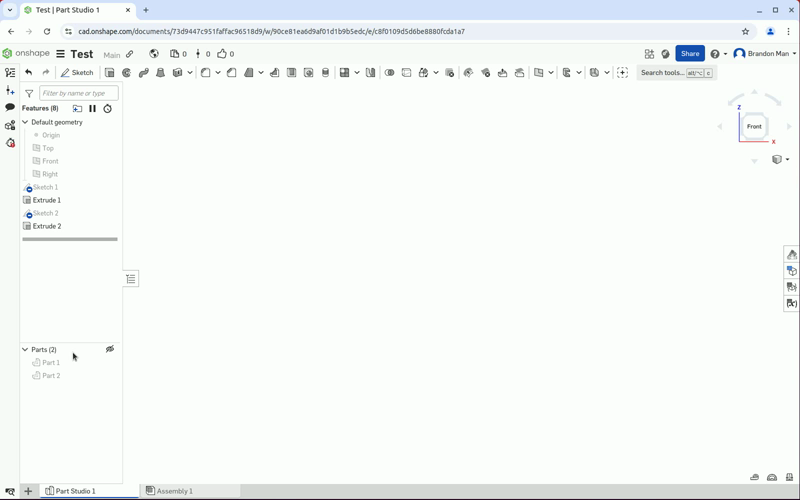
key(down)
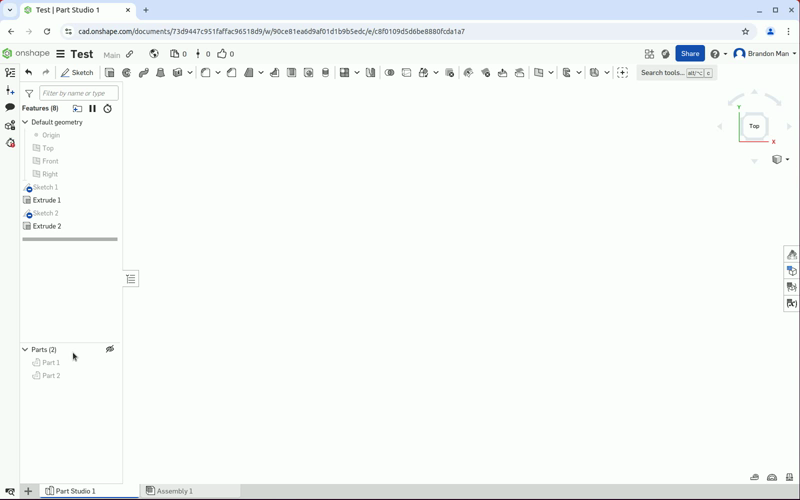
key_up(shift)
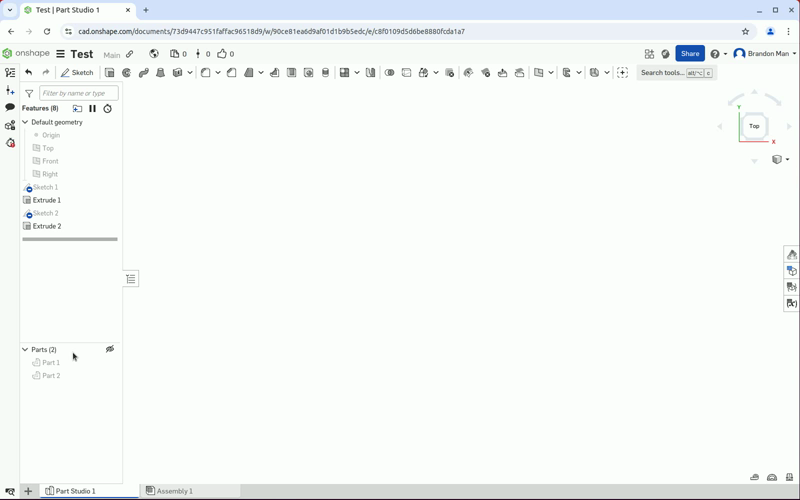
mouse_move(73, 352)
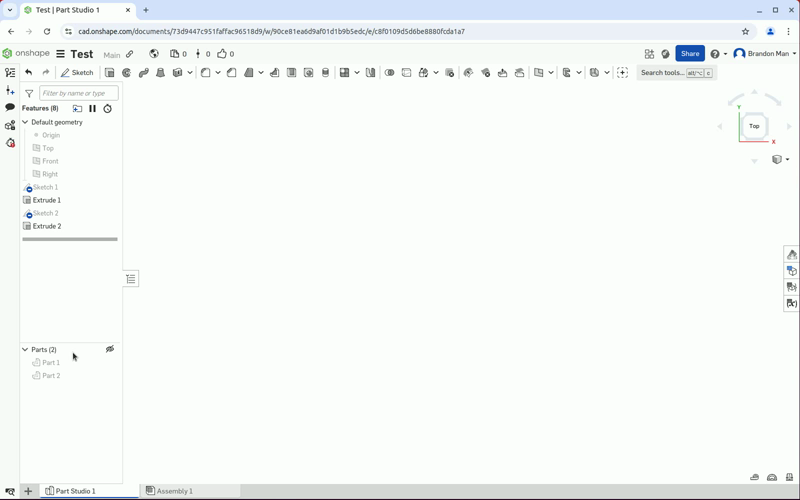
key(shift+y)
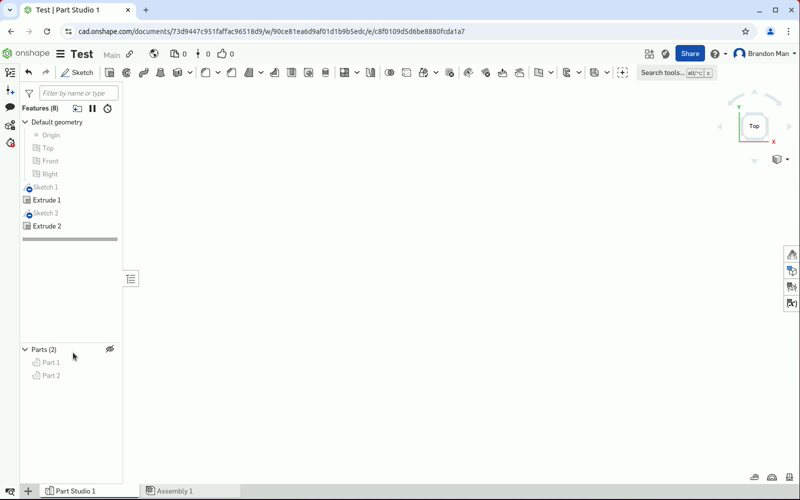
key(shift+s)
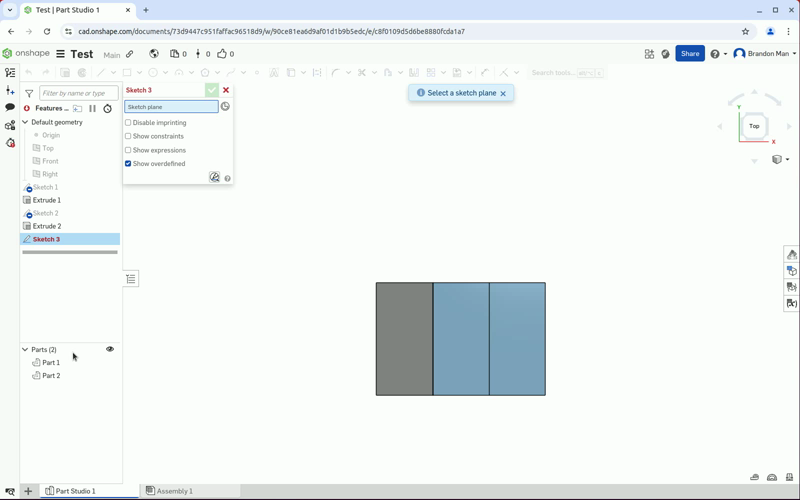
mouse_move(73, 150)
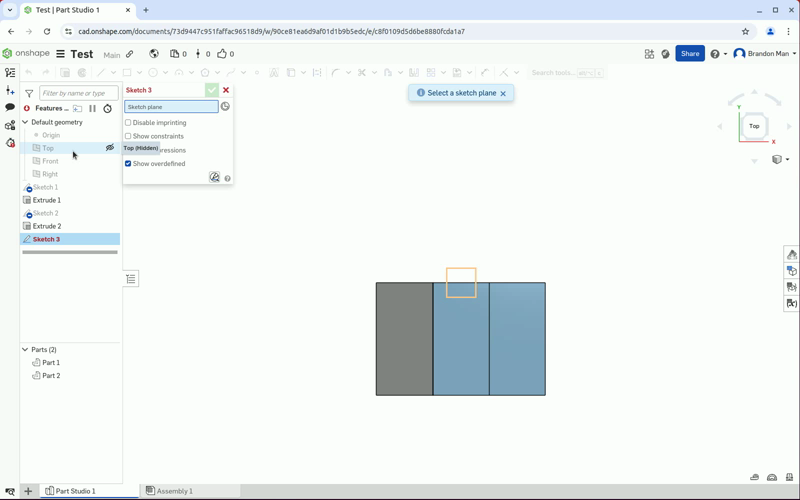
click(73, 150)
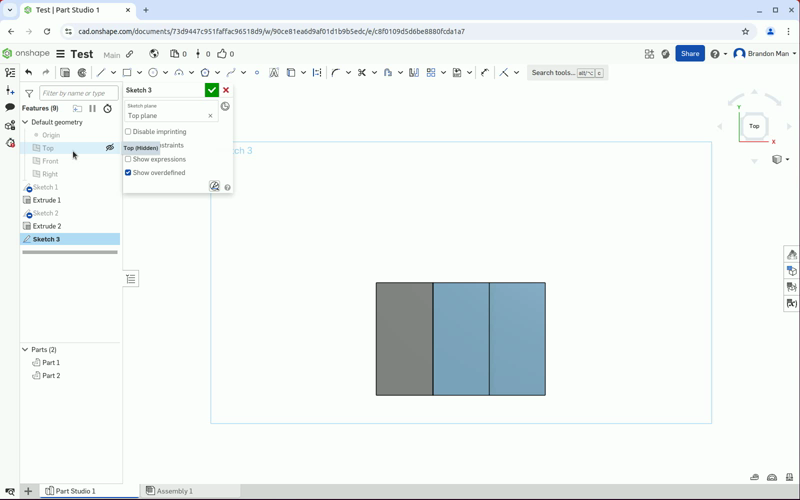
mouse_move(73, 352)
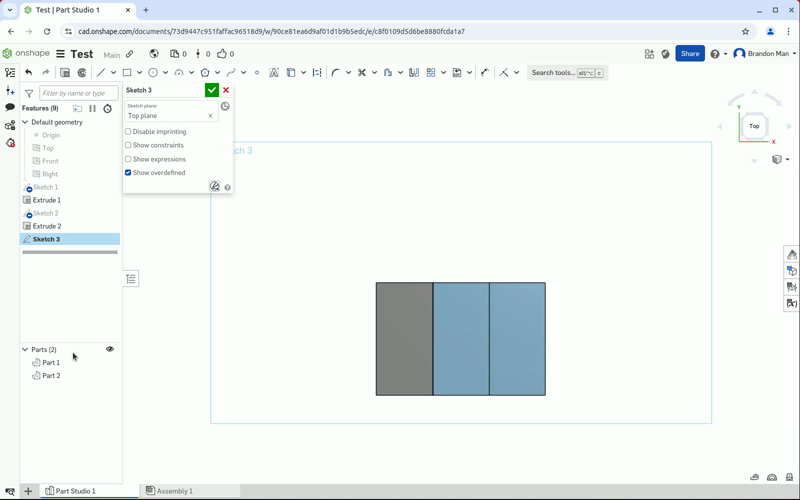
key(y)
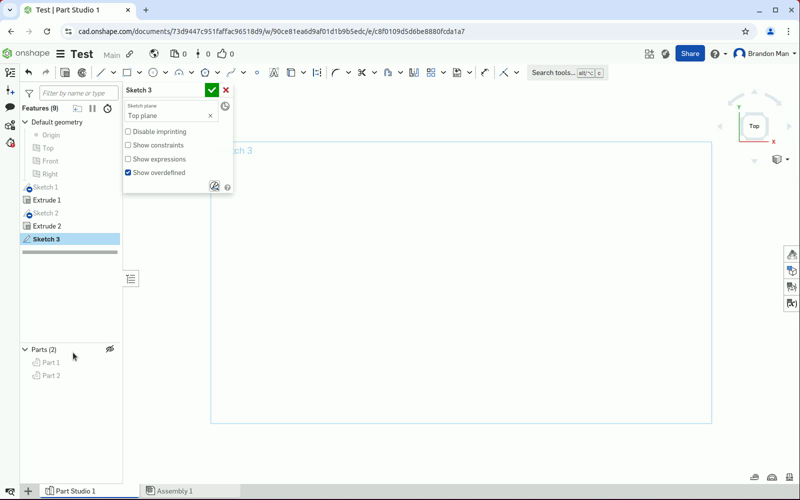
key(l)
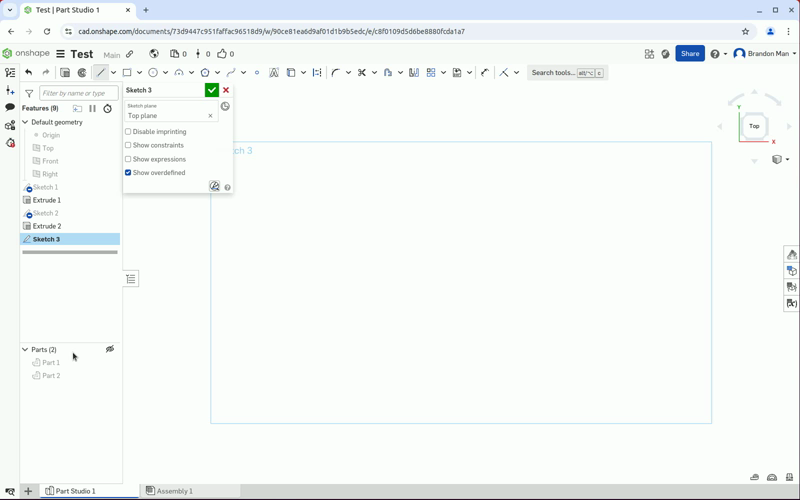
key_down(shift)
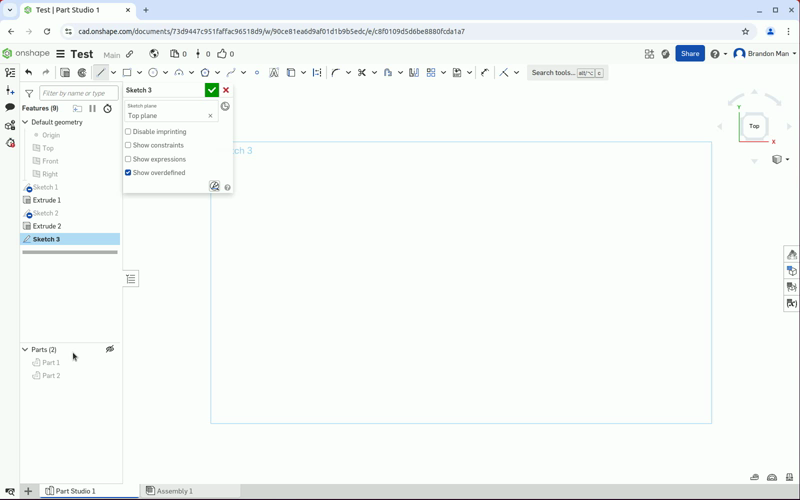
mouse_move(376, 395)
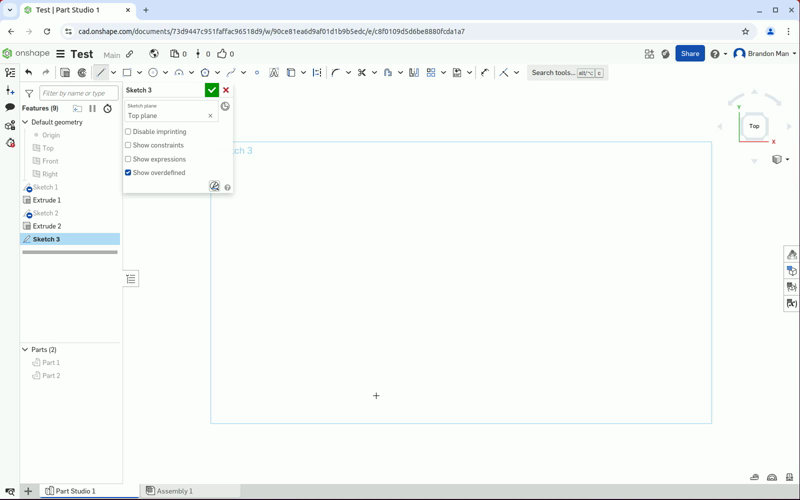
click(376, 395)
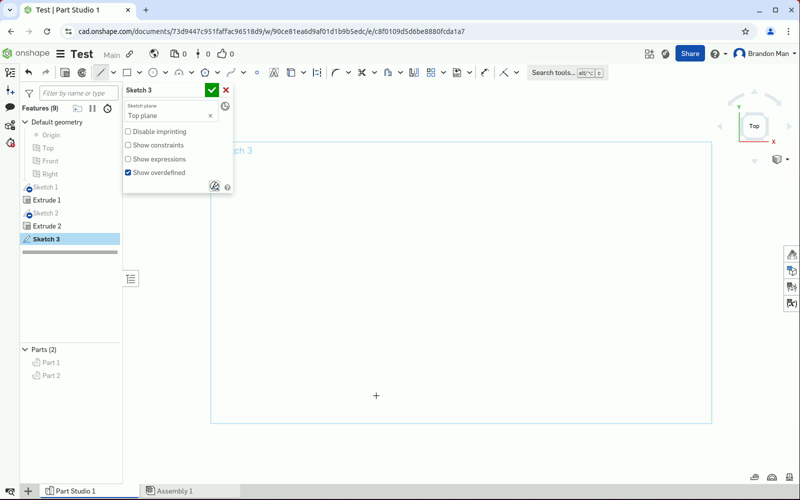
key_up(shift)
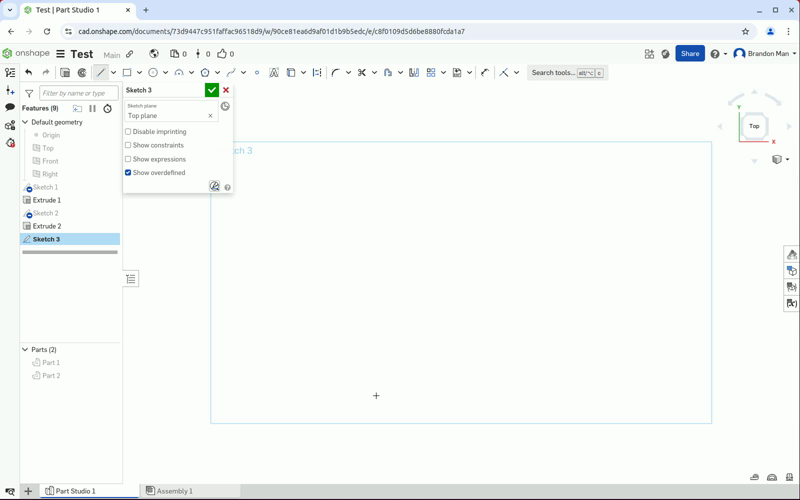
key_down(shift)
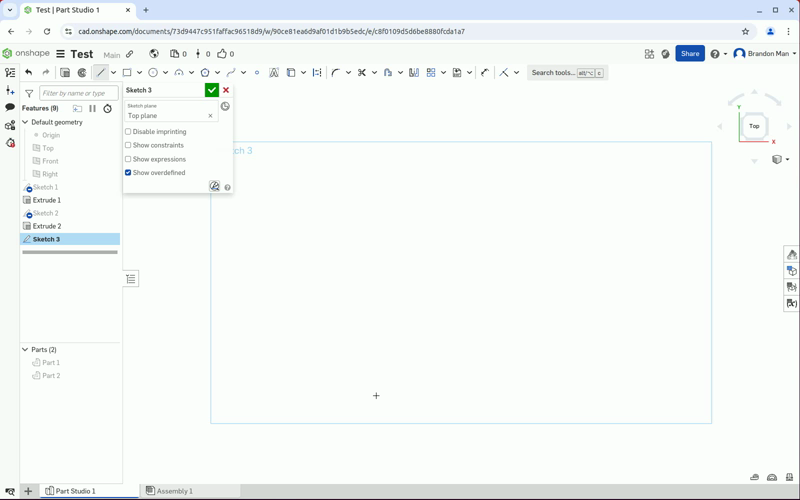
mouse_move(406, 395)
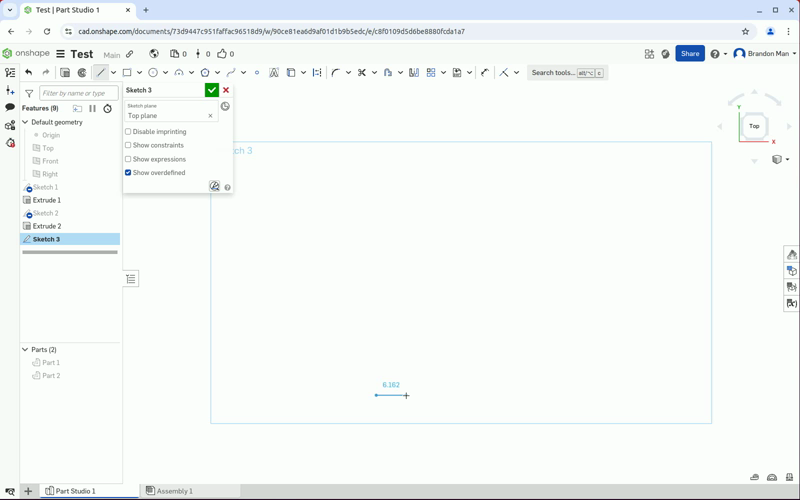
mouse_move(433, 395)
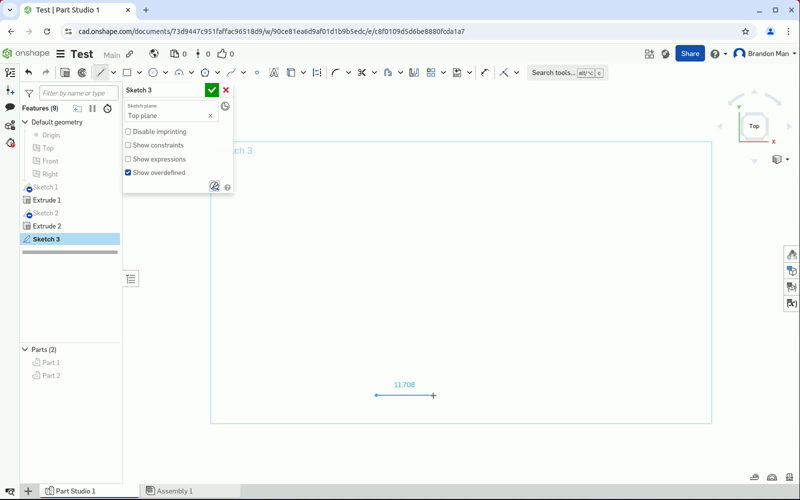
click(433, 395)
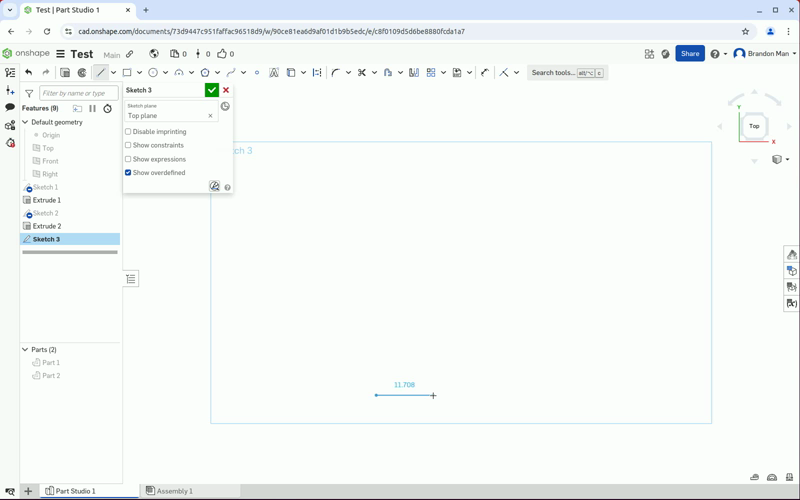
key_up(shift)
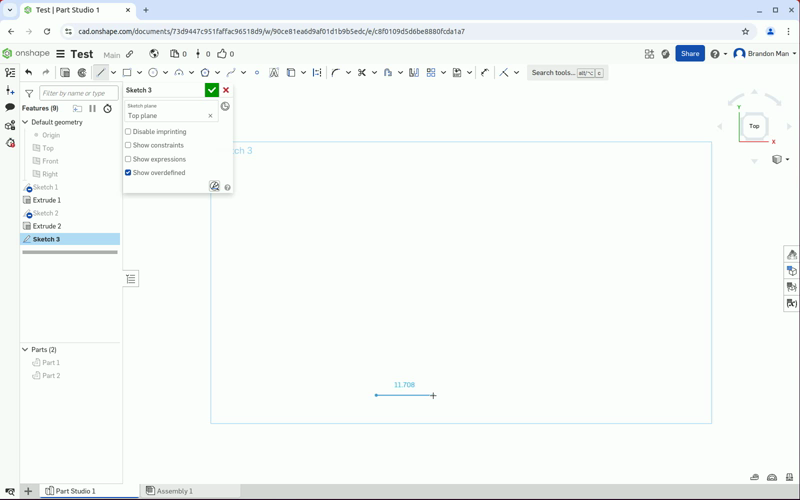
key_down(shift)
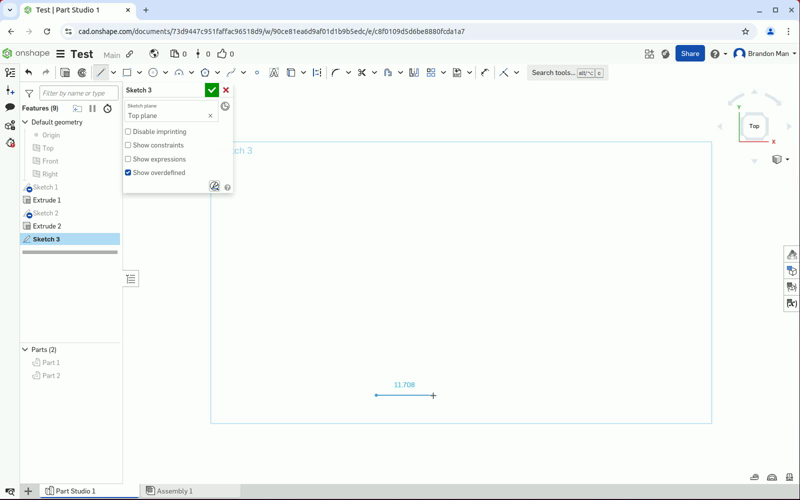
mouse_move(376, 338)
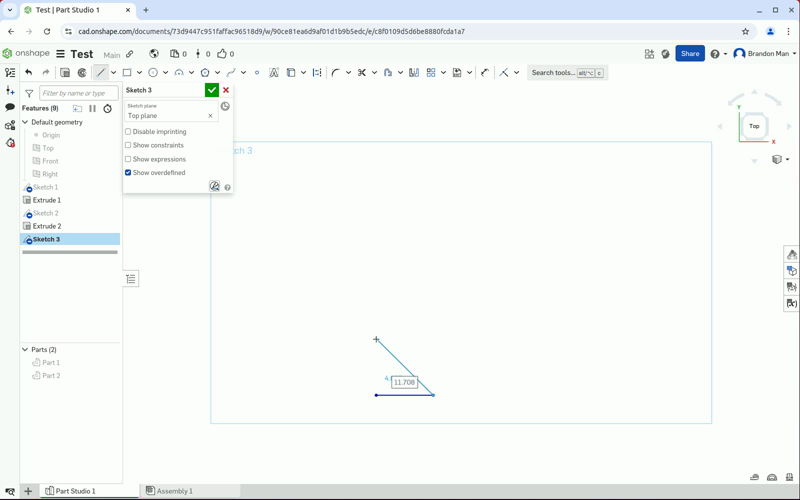
click(376, 338)
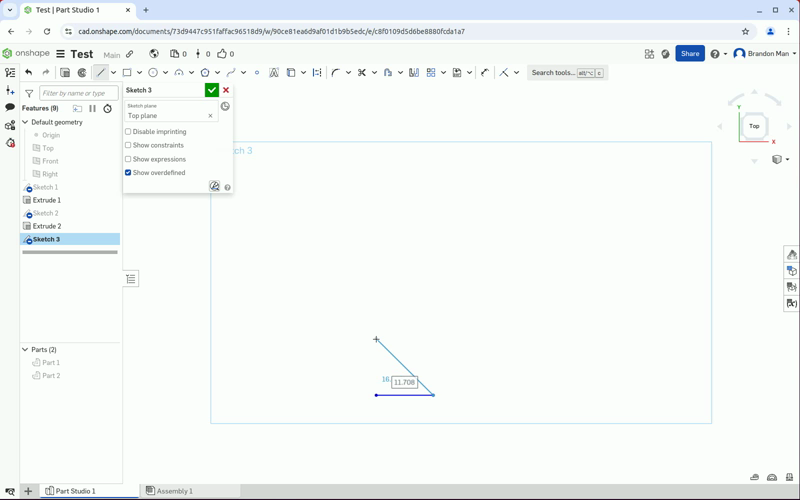
key_up(shift)
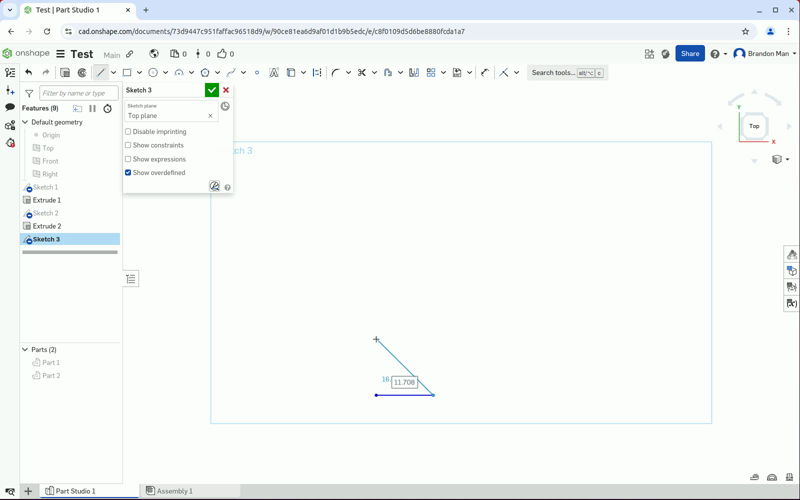
mouse_move(406, 338)
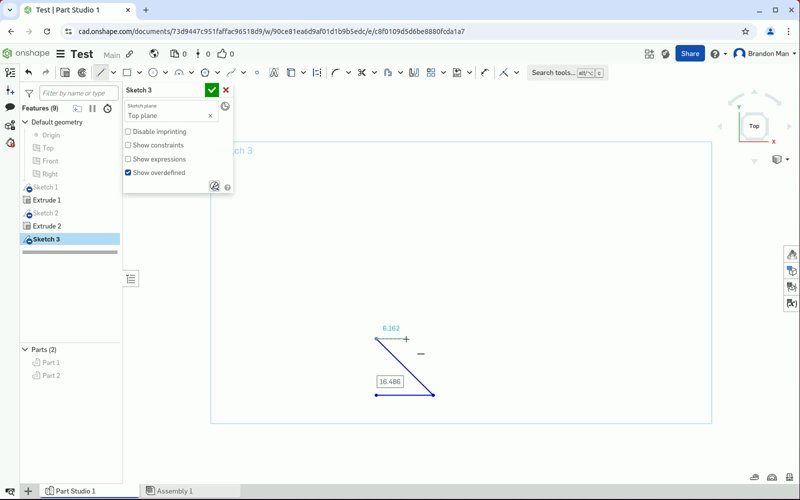
key_down(shift)
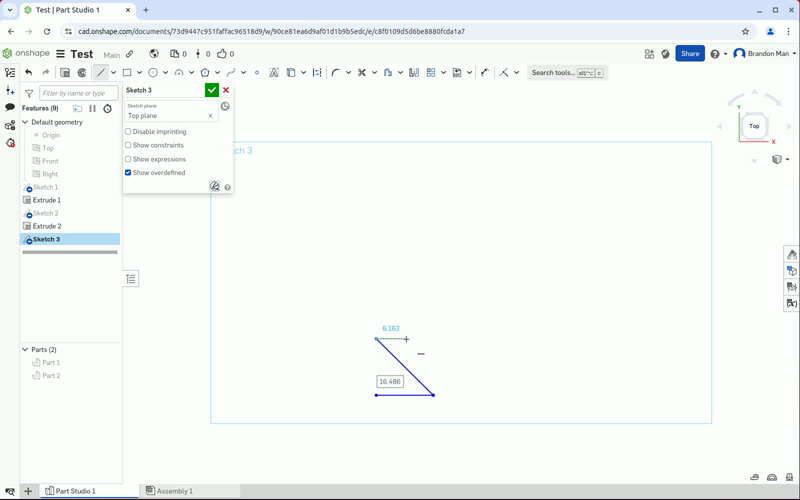
mouse_move(376, 395)
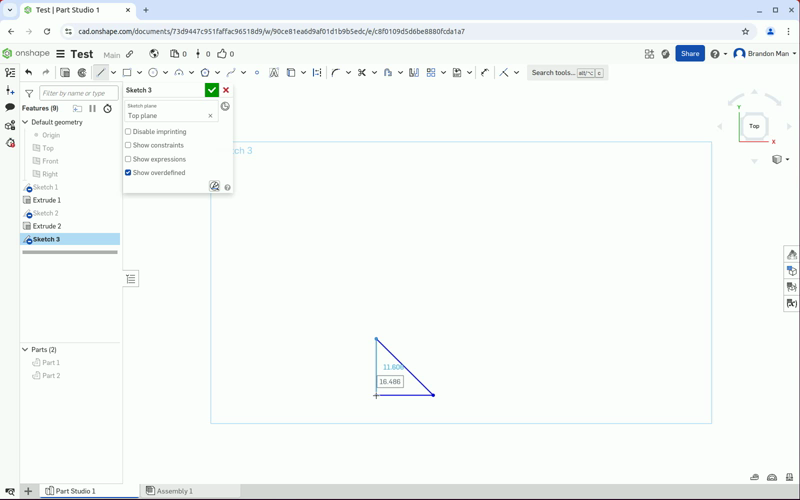
key_up(shift)
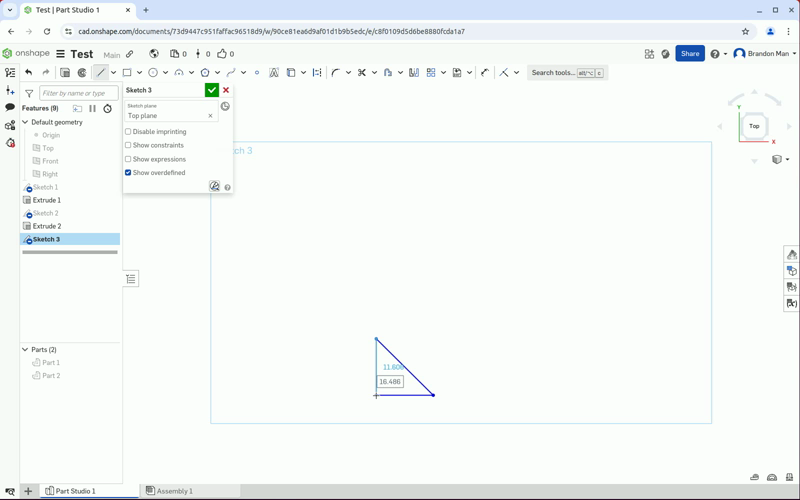
click(376, 395)
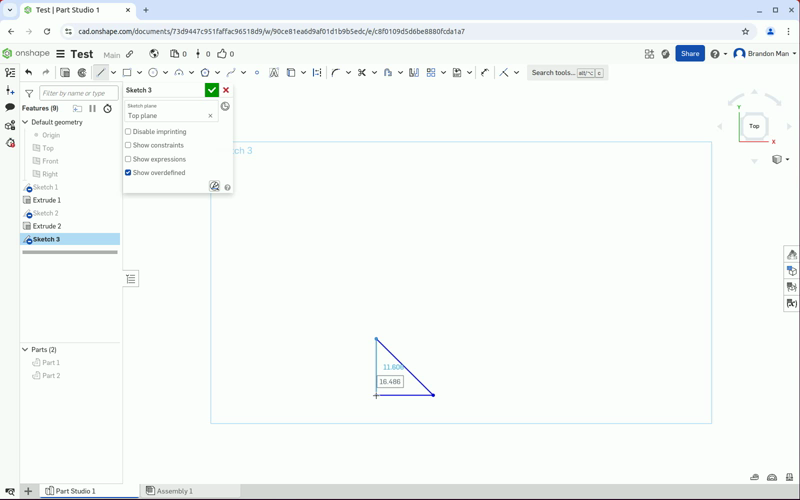
key(esc)
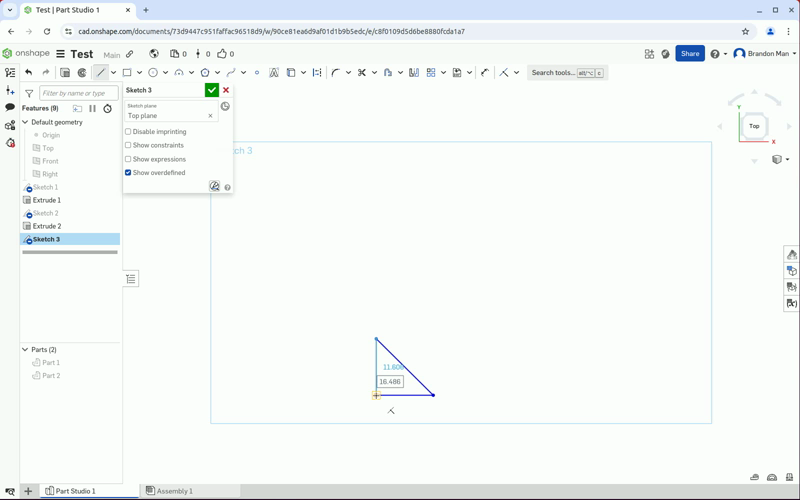
mouse_move(382, 382)
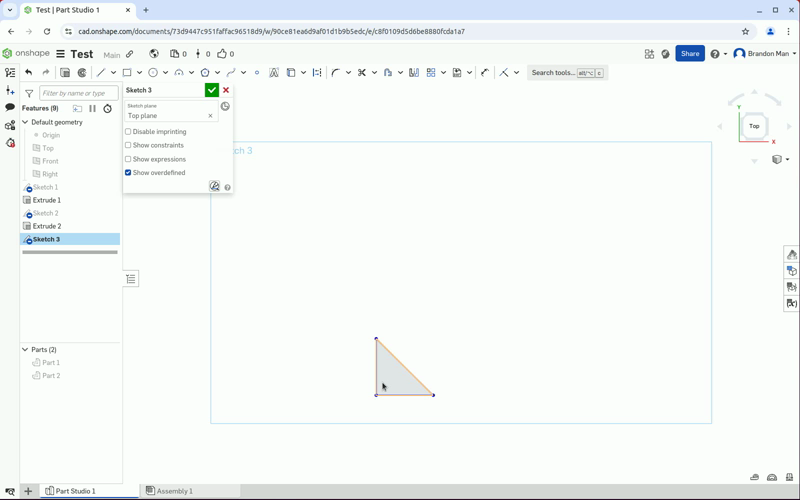
scroll(6)
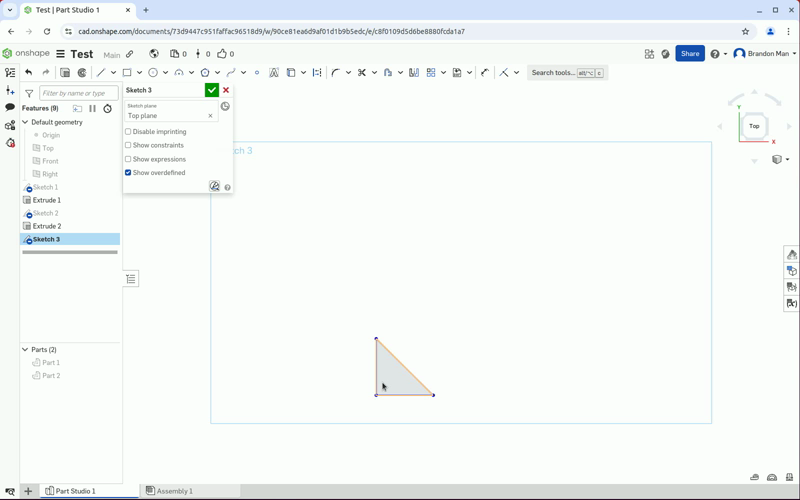
scroll(6)
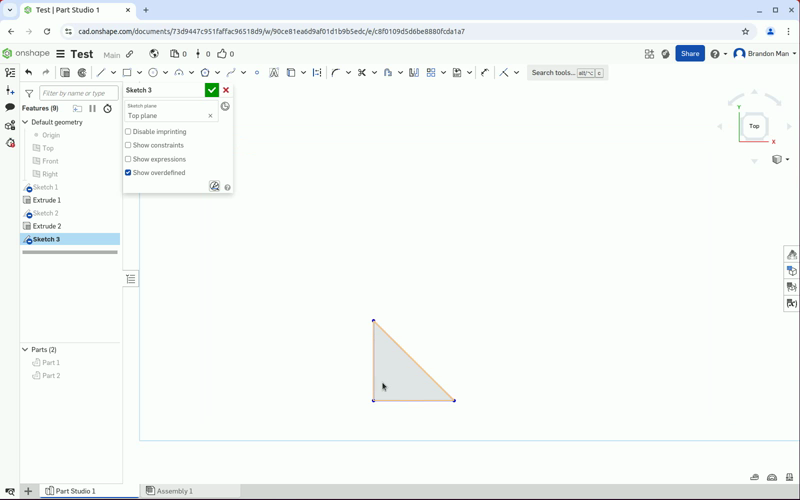
scroll(6)
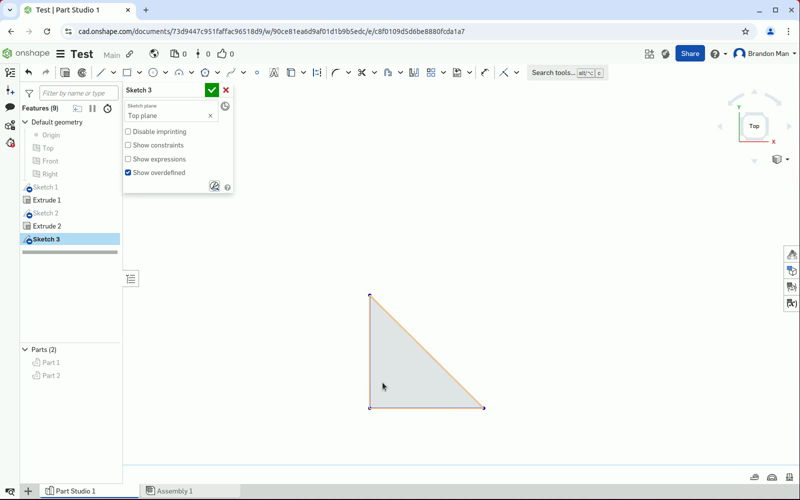
scroll(6)
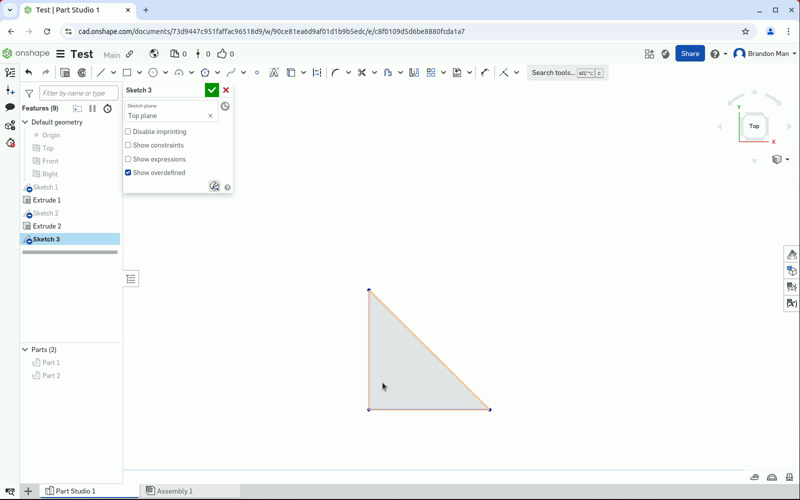
scroll(6)
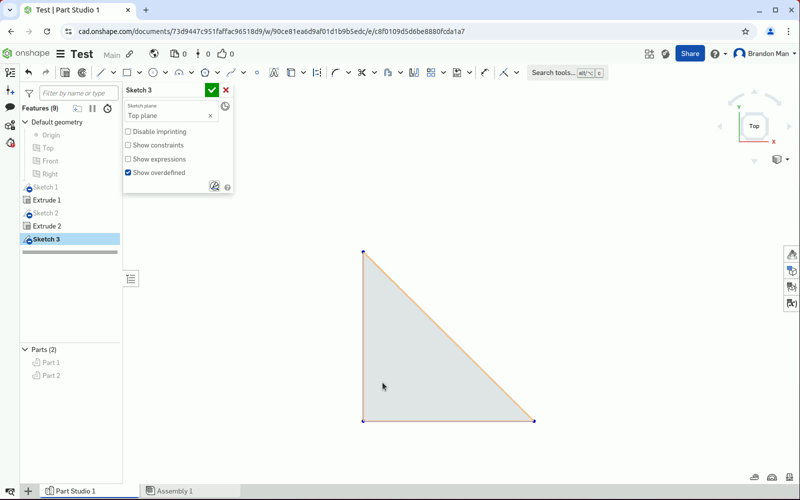
scroll(6)
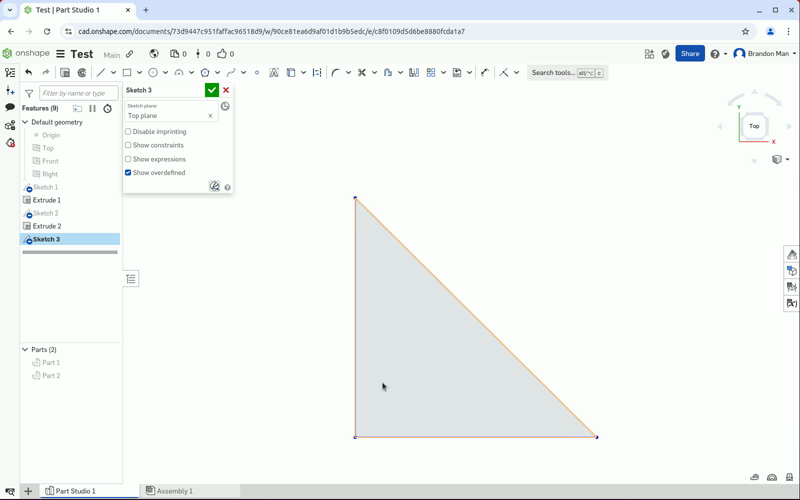
scroll(6)
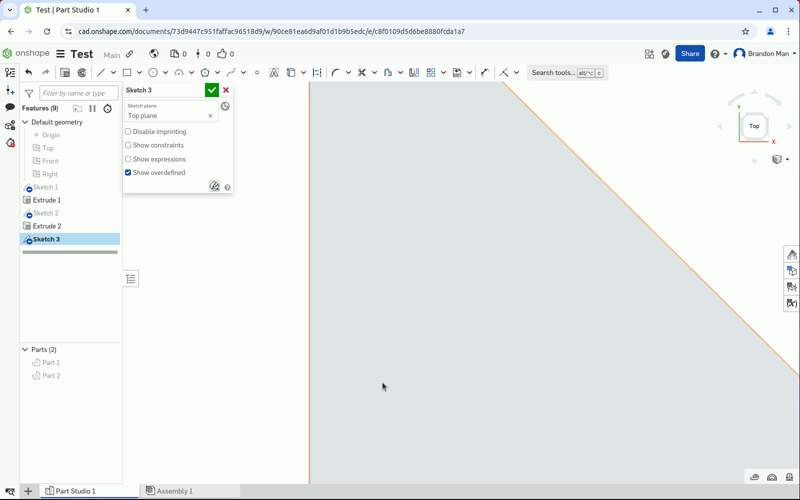
click(382, 382)
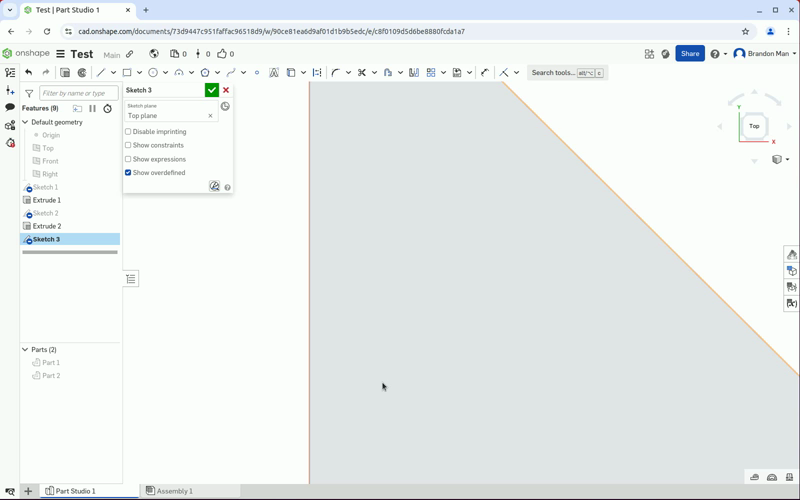
scroll(-6)
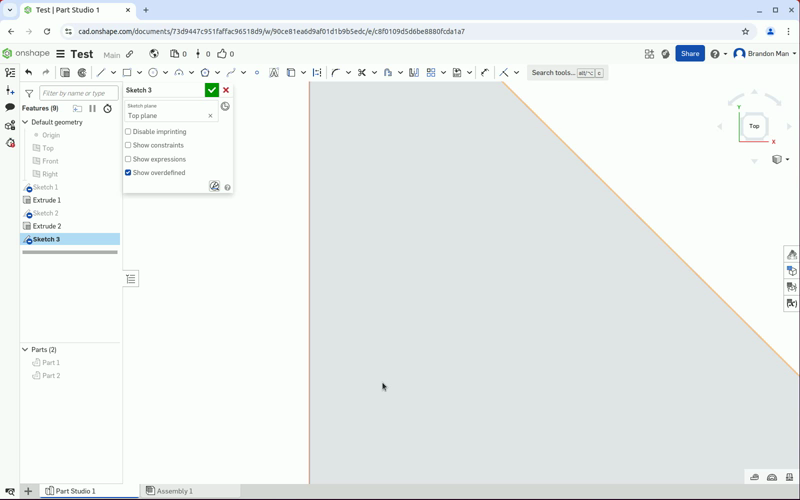
scroll(-6)
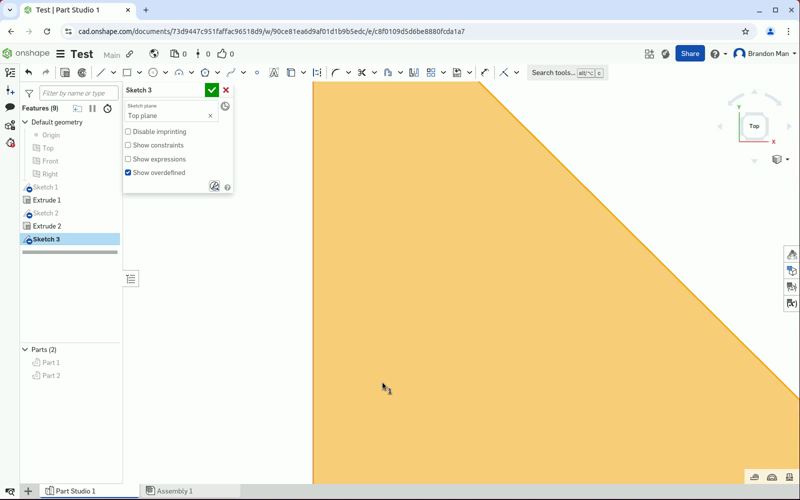
scroll(-6)
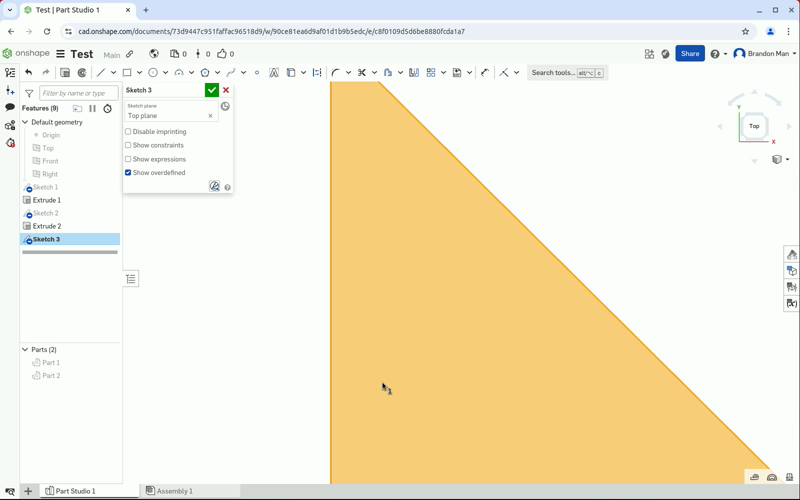
scroll(-6)
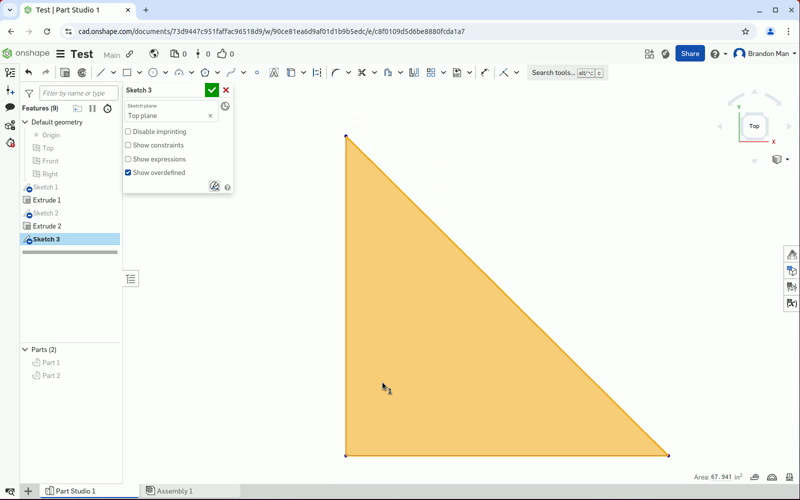
scroll(-6)
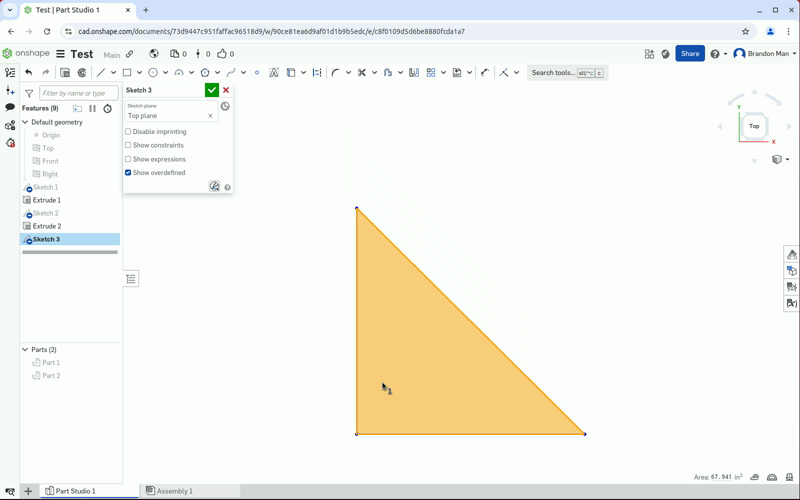
scroll(-6)
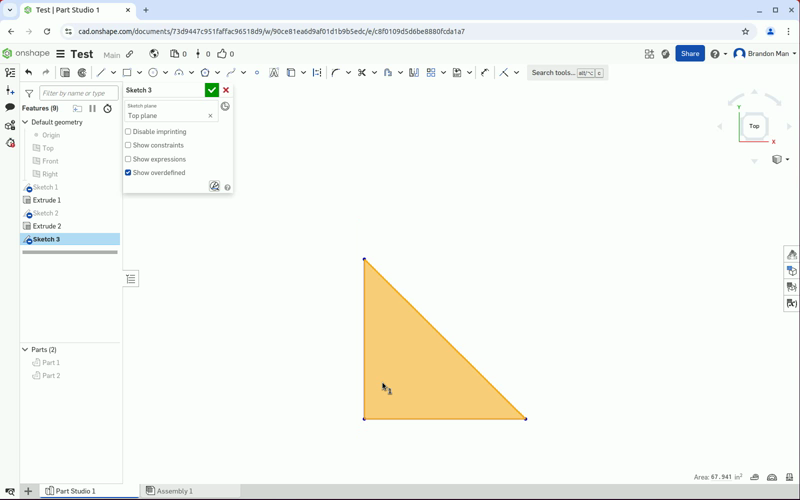
scroll(-6)
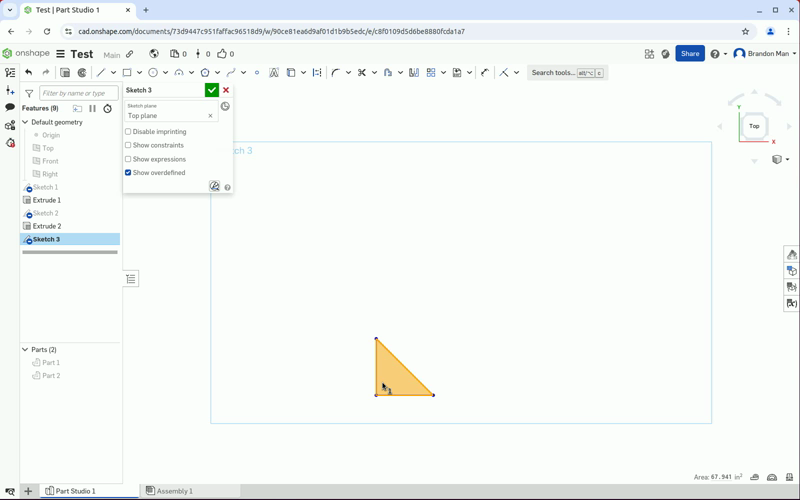
mouse_move(73, 352)
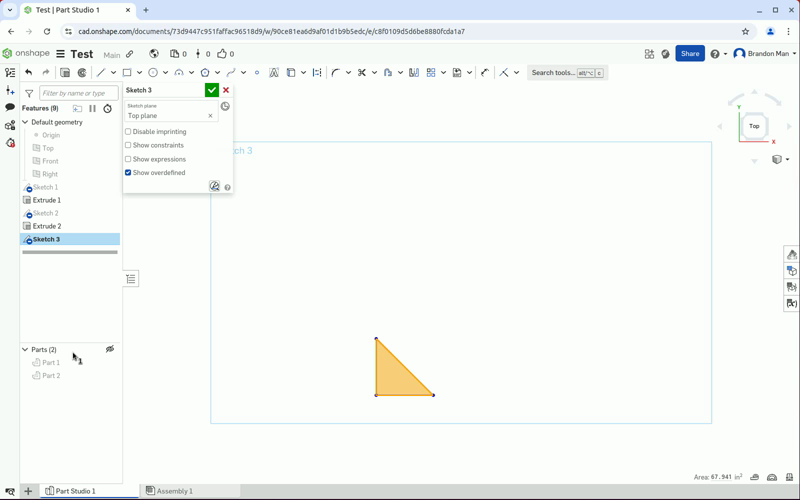
key(shift+y)
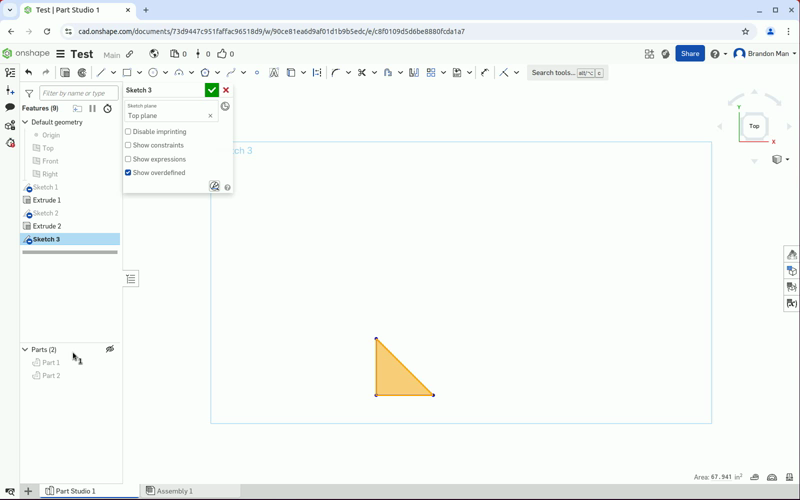
key(shift+e)
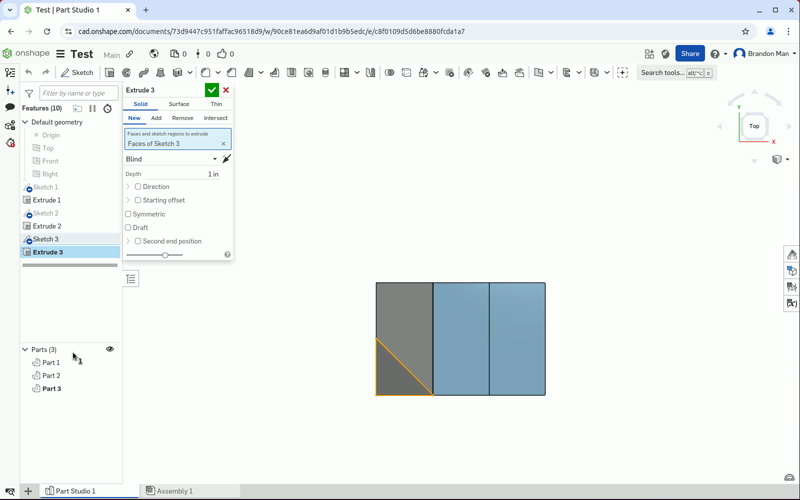
mouse_move(143, 106)
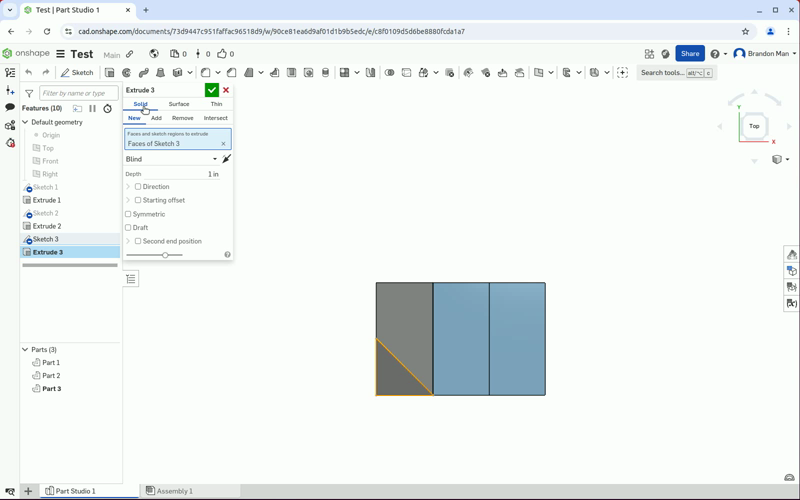
click(143, 106)
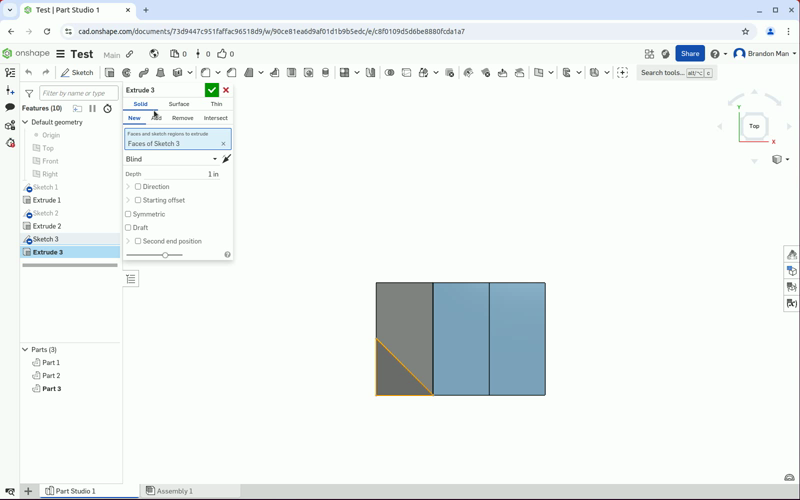
mouse_move(186, 120)
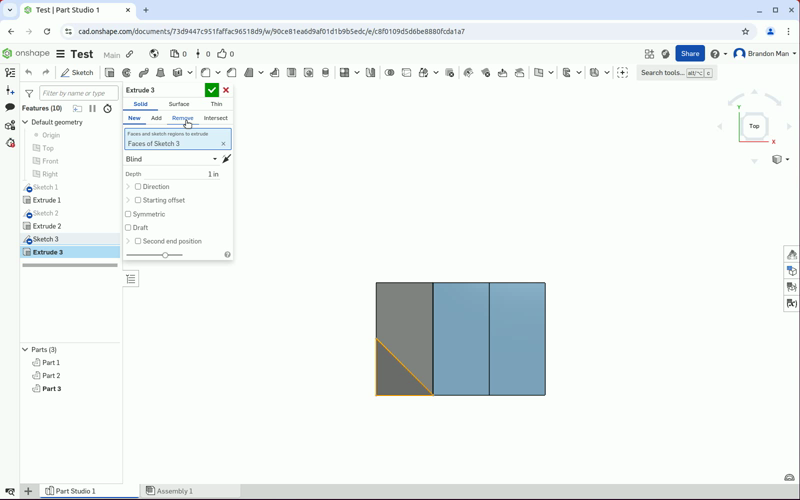
click(186, 120)
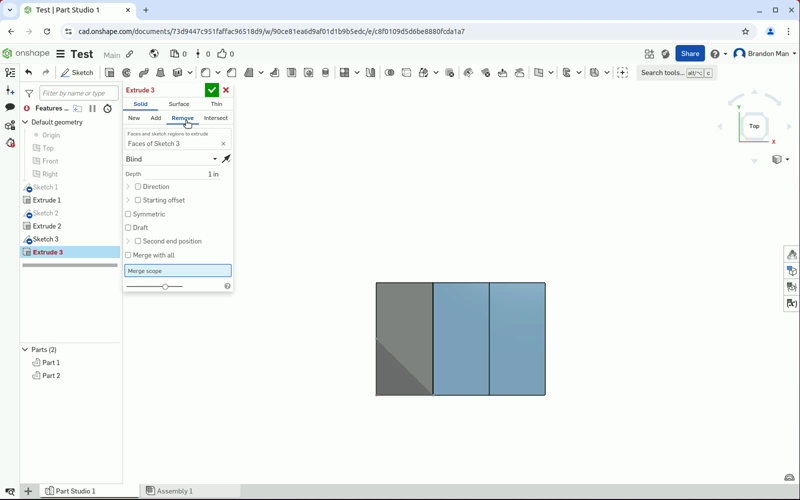
key(tab, 4)
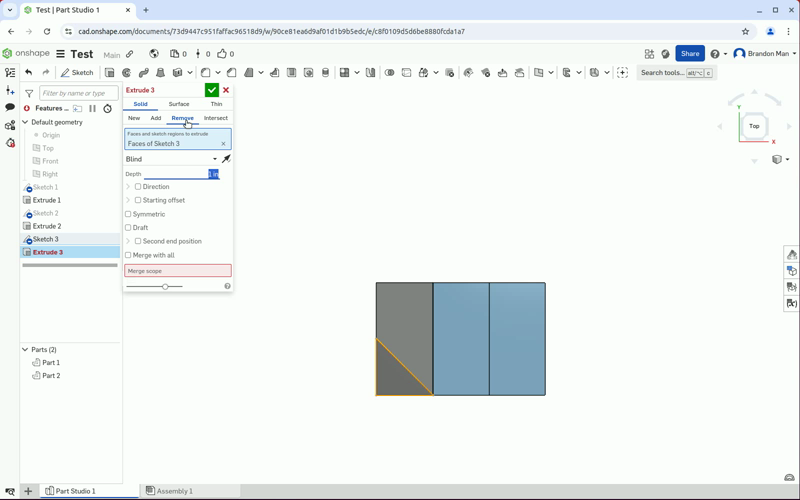
text(-23.108)
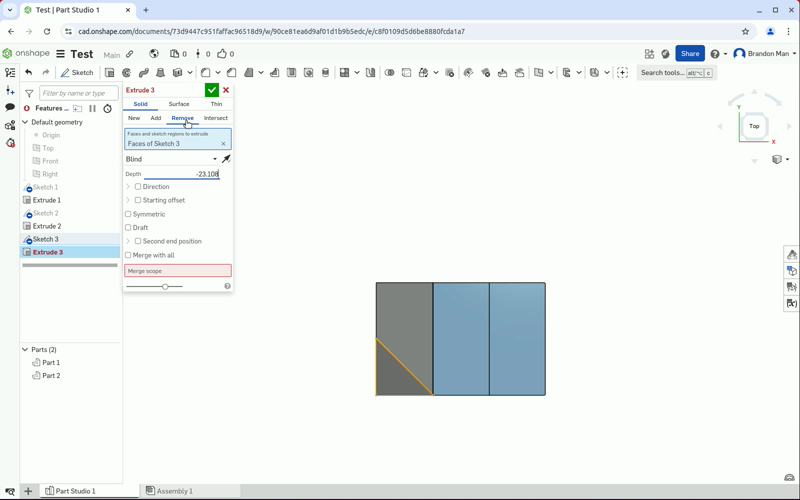
key(tab, 6)
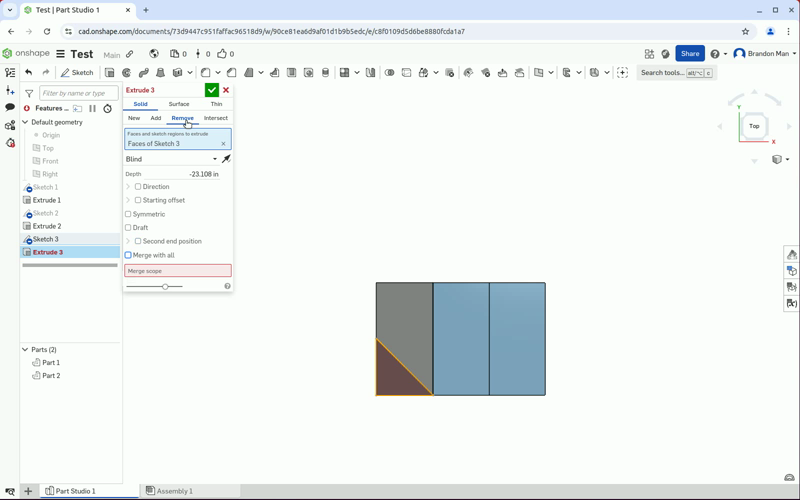
key(space)
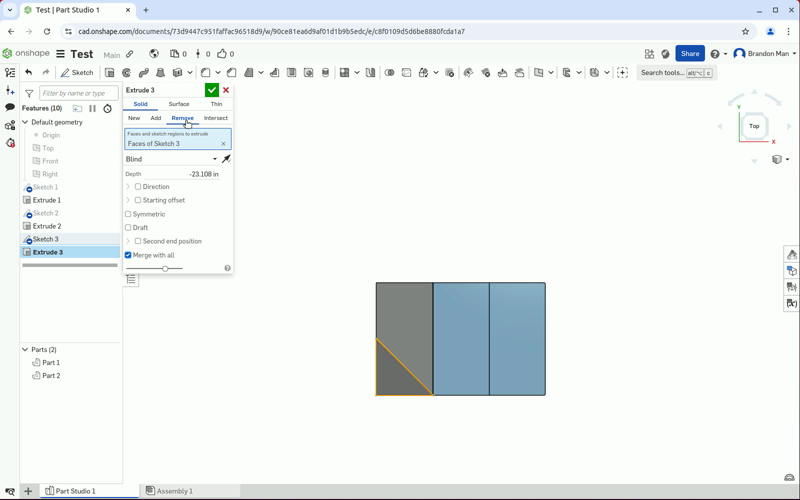
key(enter)
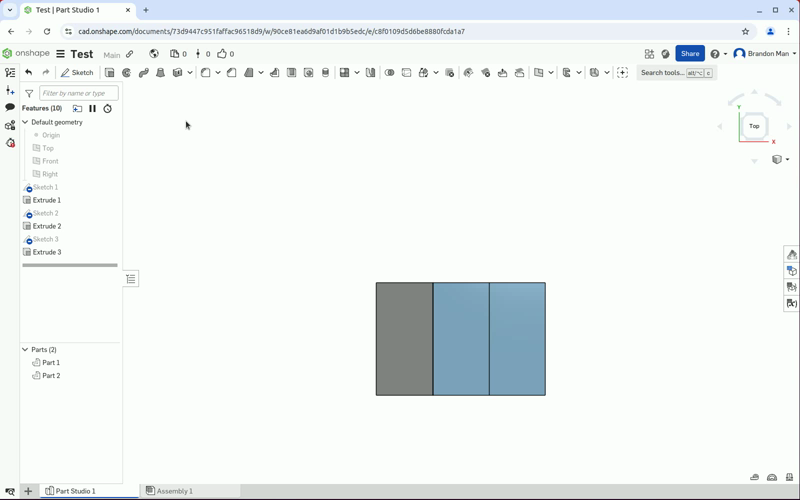
key(shift+h)
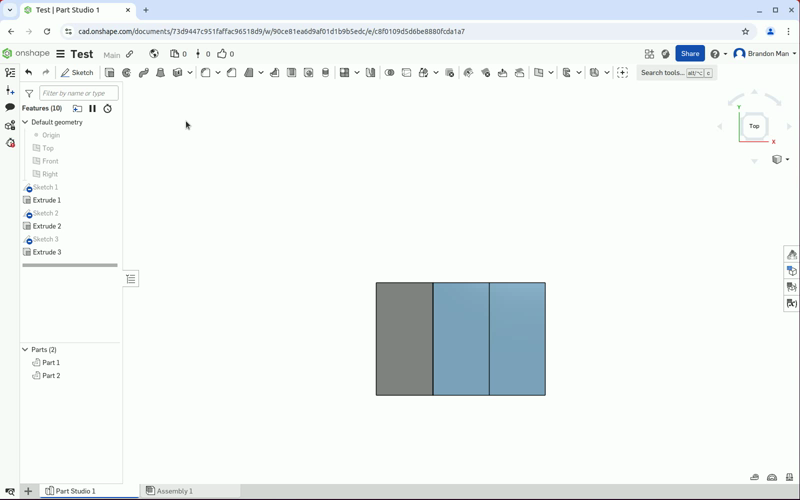
key(shift+h)
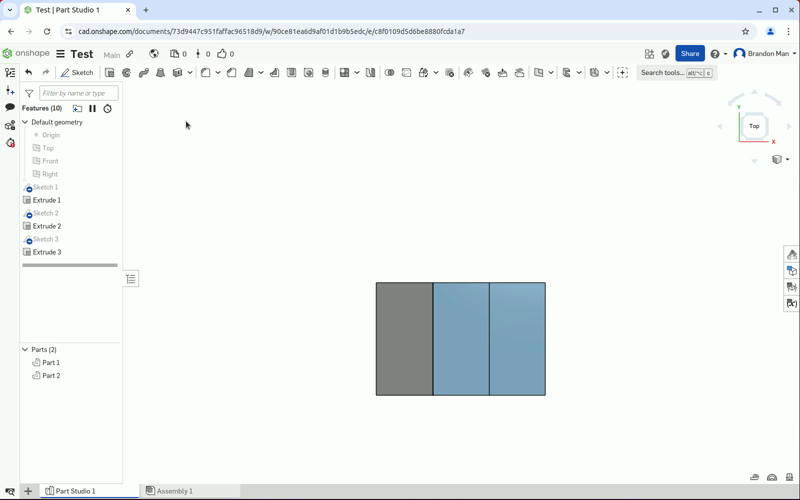
key(shift+7)
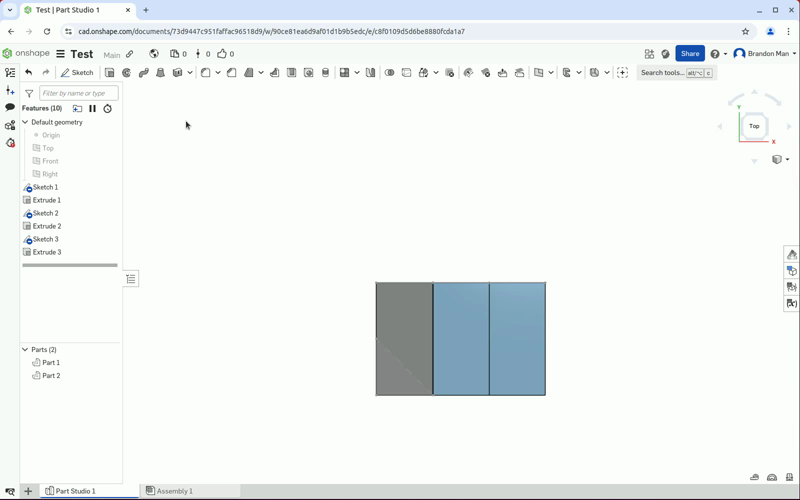
key(up, 3)
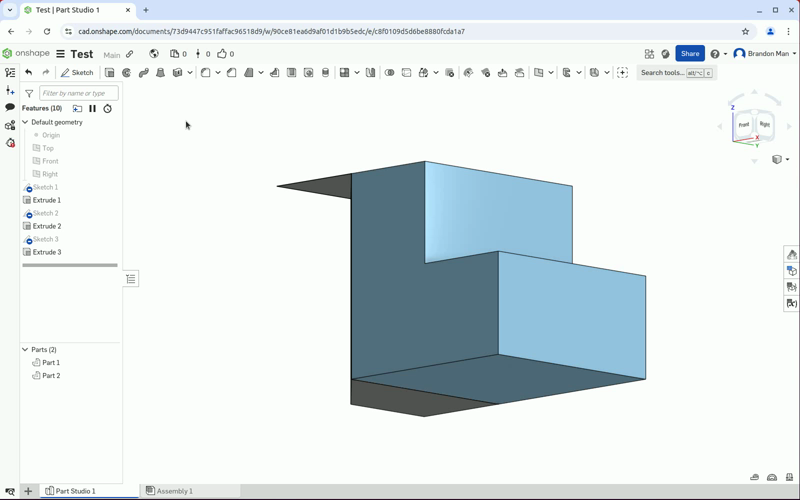
key(left, 3)
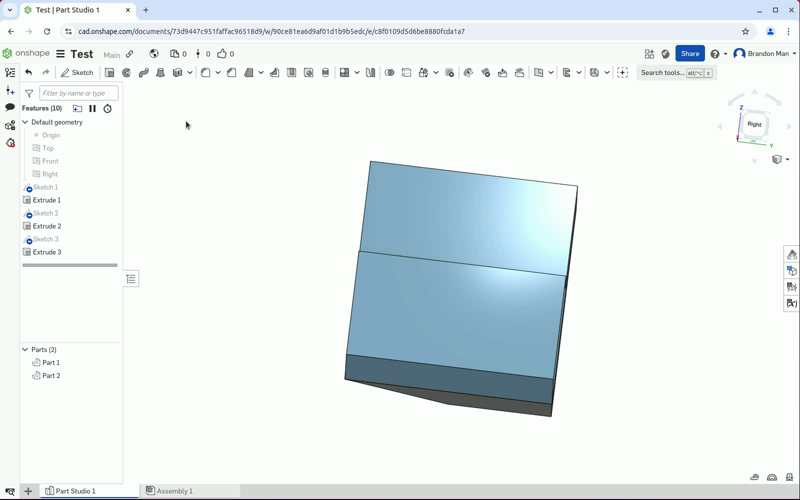
key(right, 3)
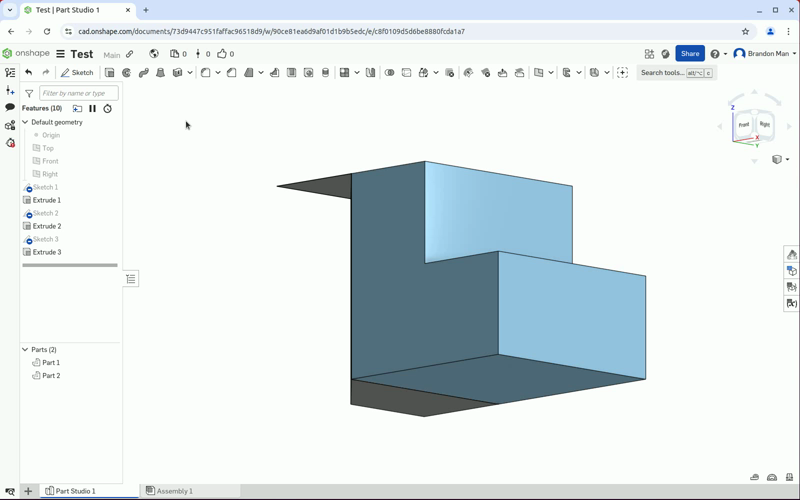
key(down, 3)
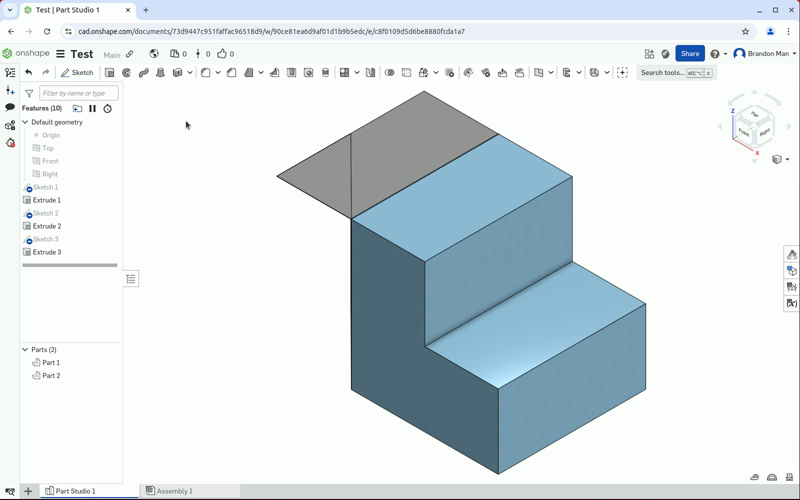
mouse_move(73, 189)
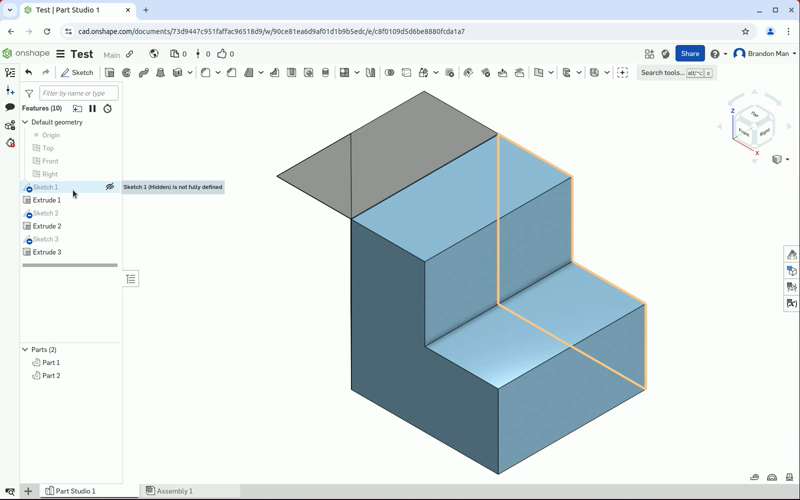
click(73, 189)